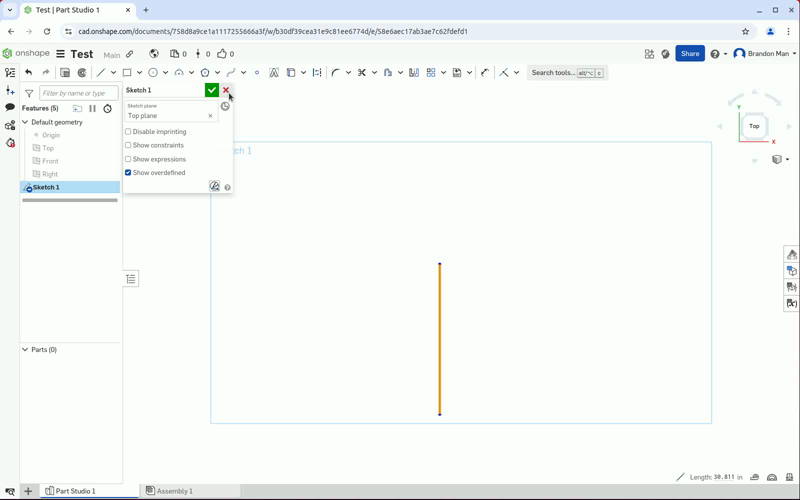
key(shift+h)
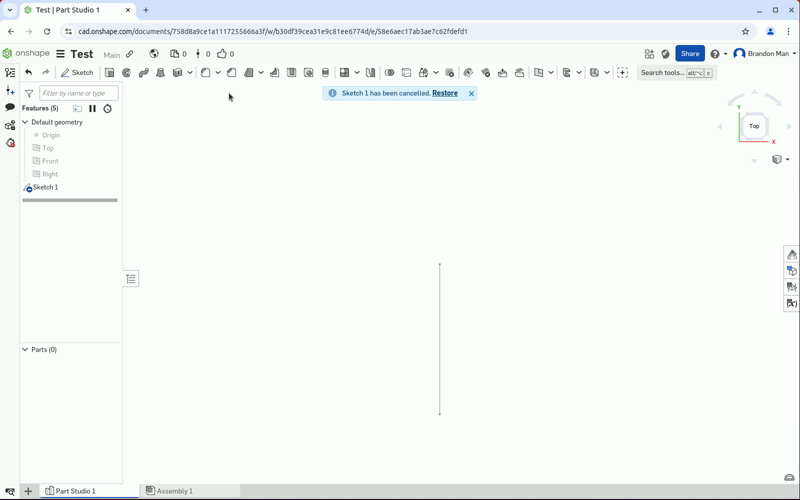
mouse_move(73, 352)
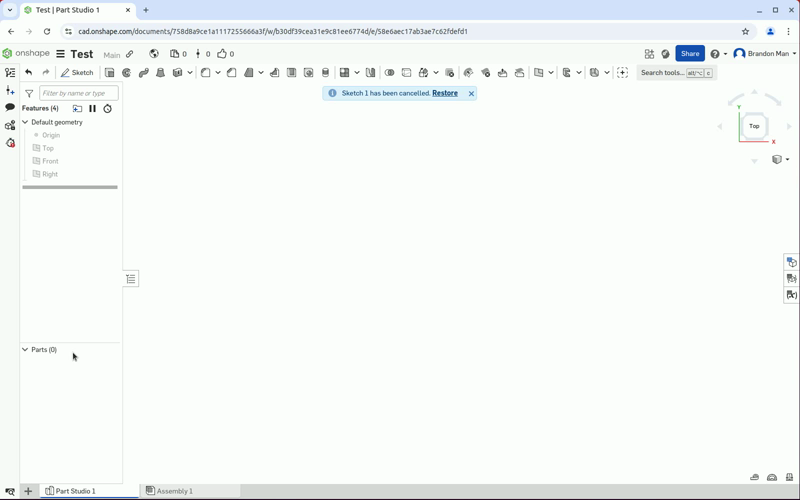
key(y)
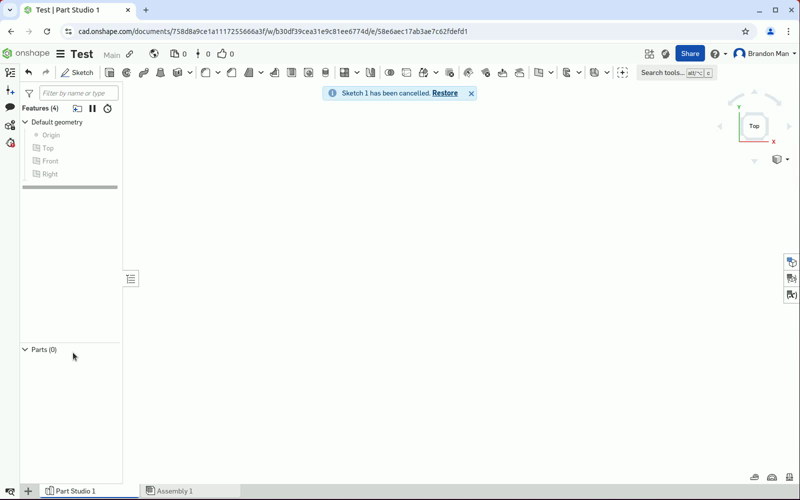
key(shift+p)
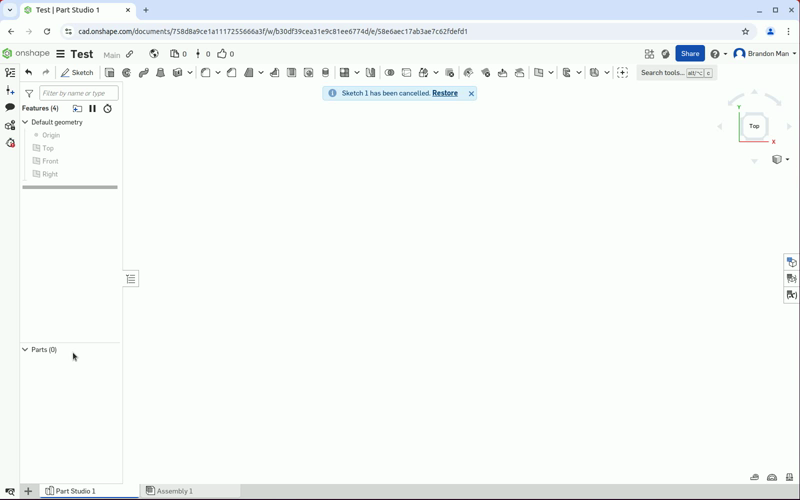
key(space)
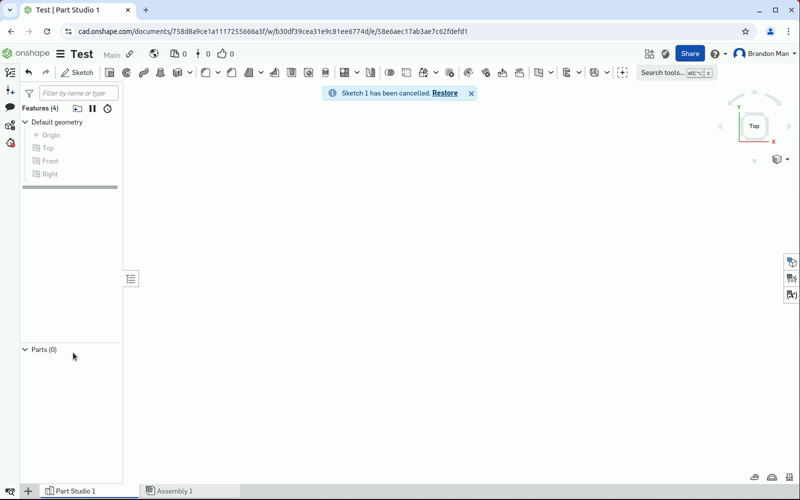
key_down(shift)
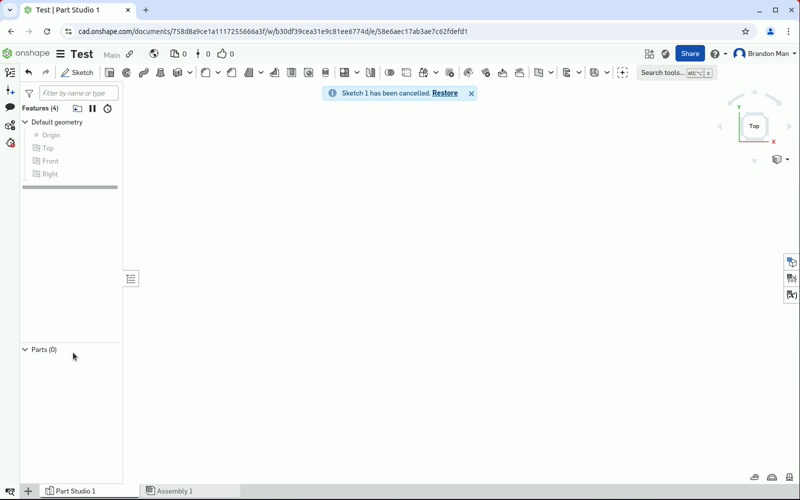
key(up)
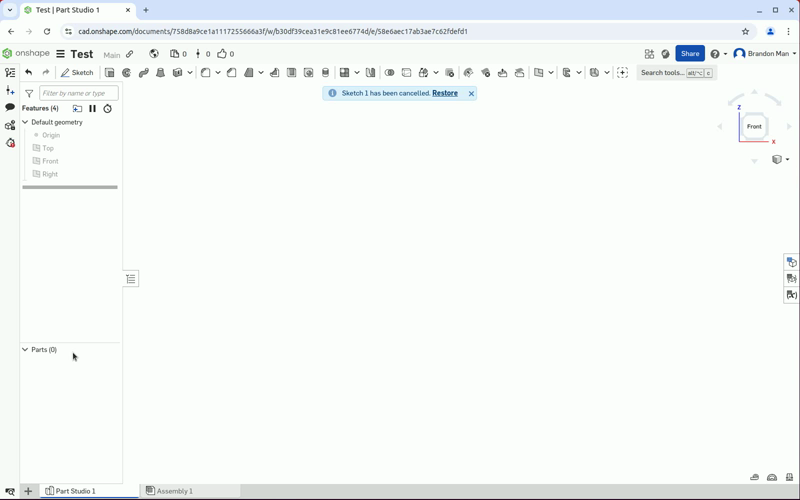
key_up(shift)
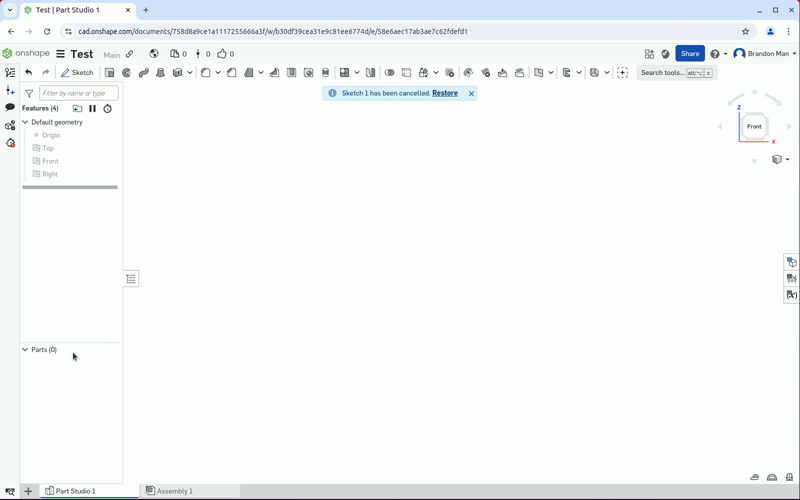
mouse_move(73, 352)
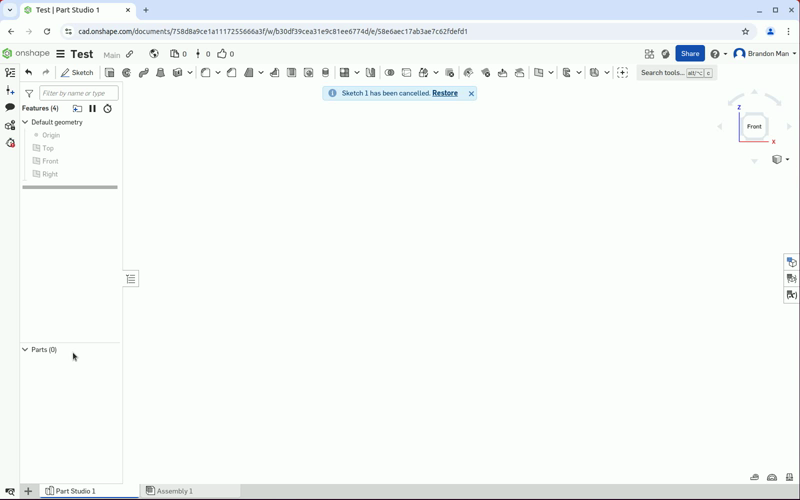
key(shift+y)
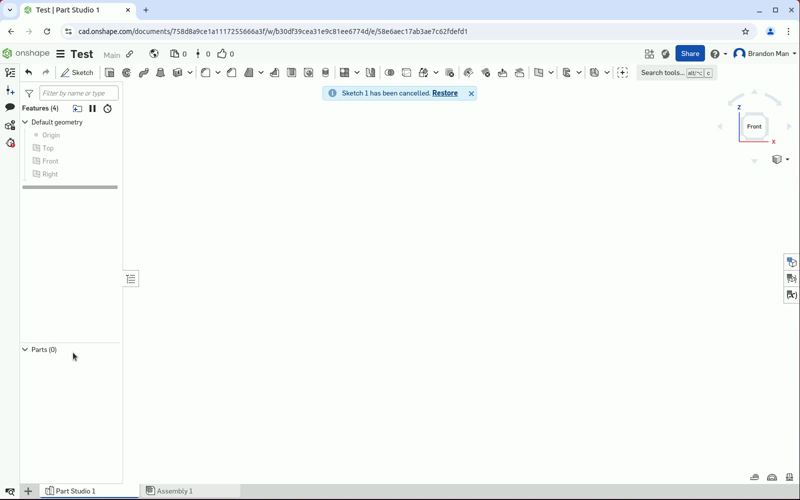
key(shift+s)
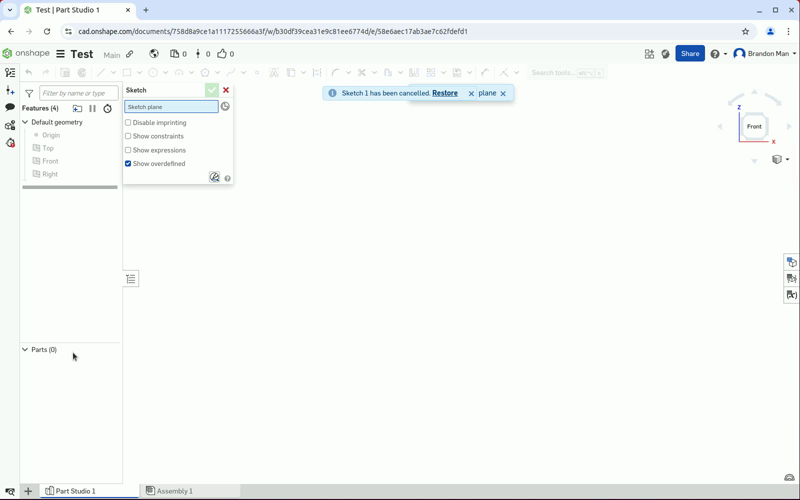
mouse_move(73, 163)
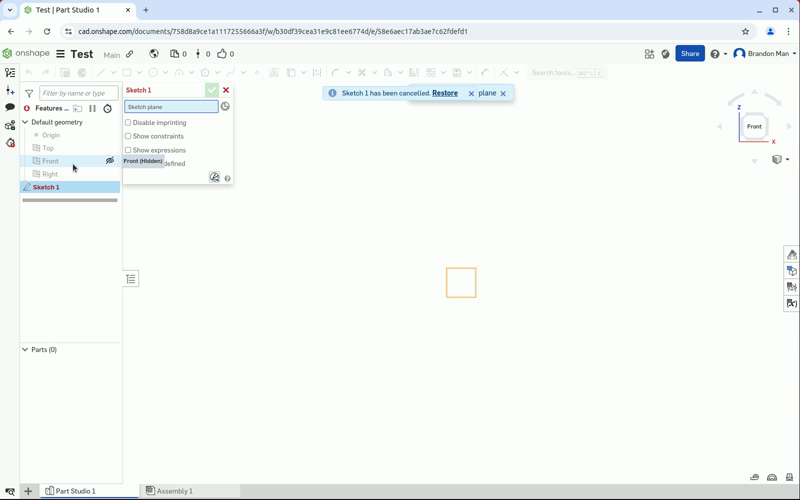
click(73, 163)
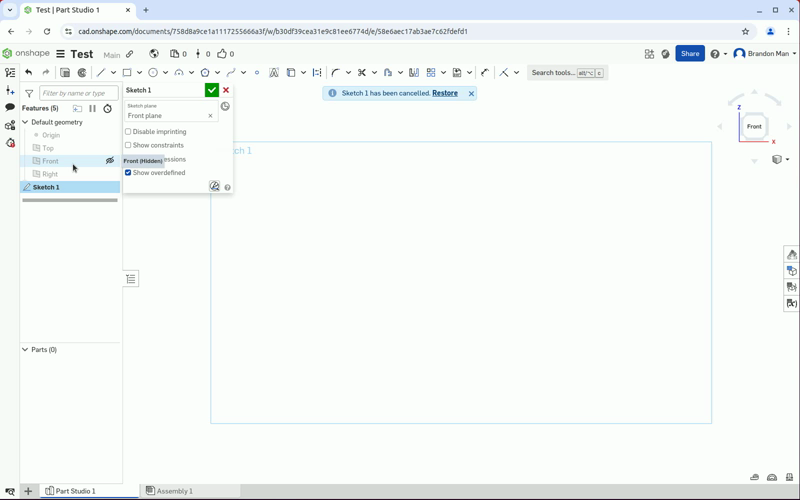
mouse_move(73, 352)
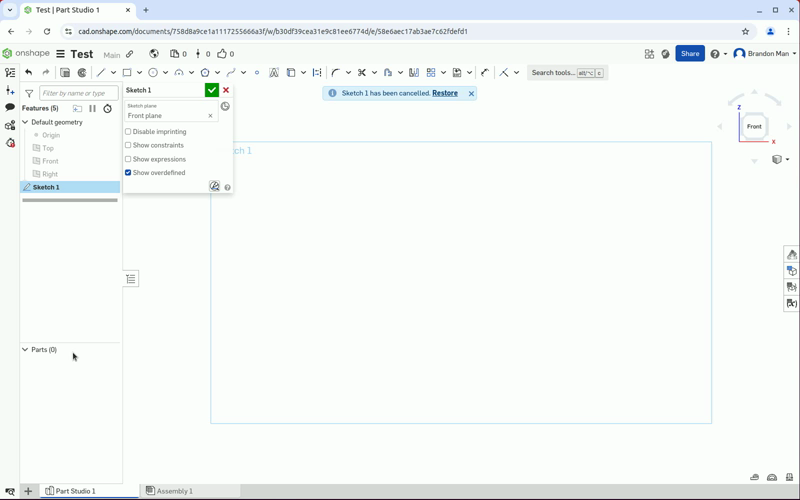
key(y)
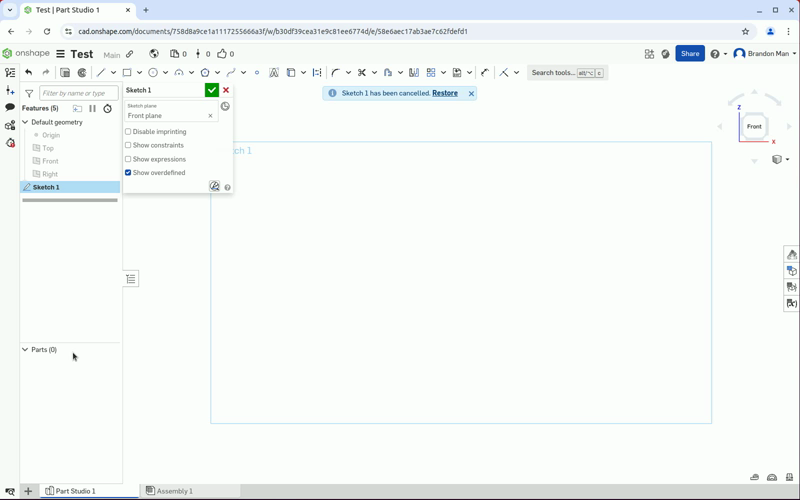
key(l)
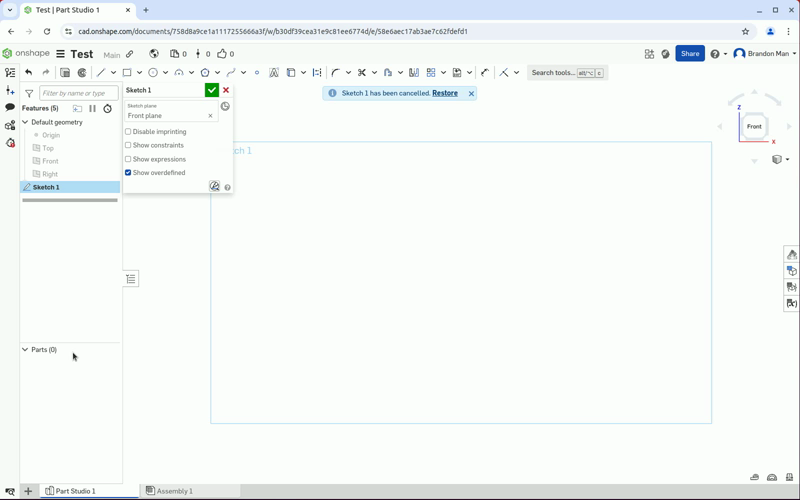
key_down(shift)
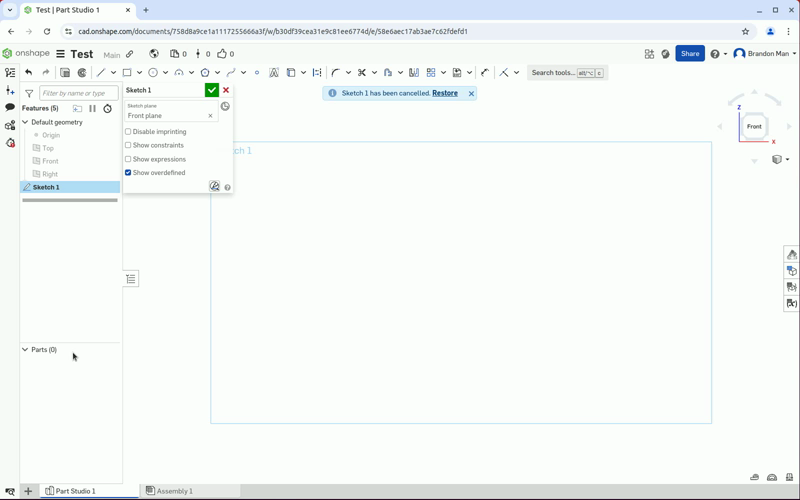
mouse_move(348, 282)
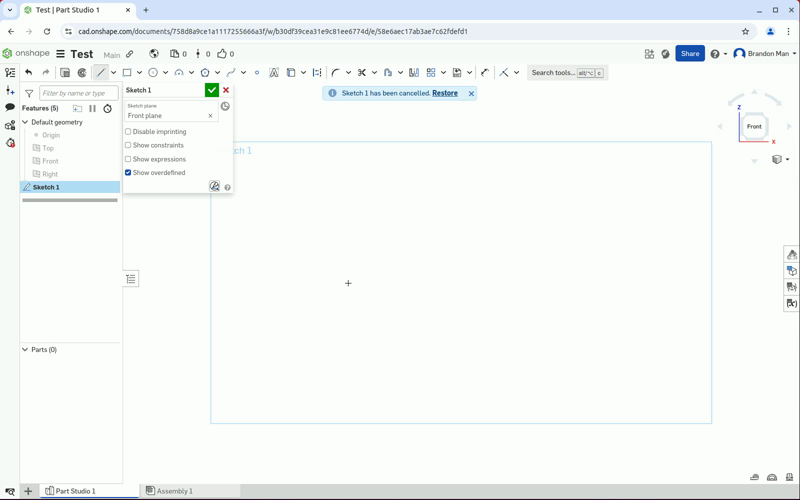
click(348, 282)
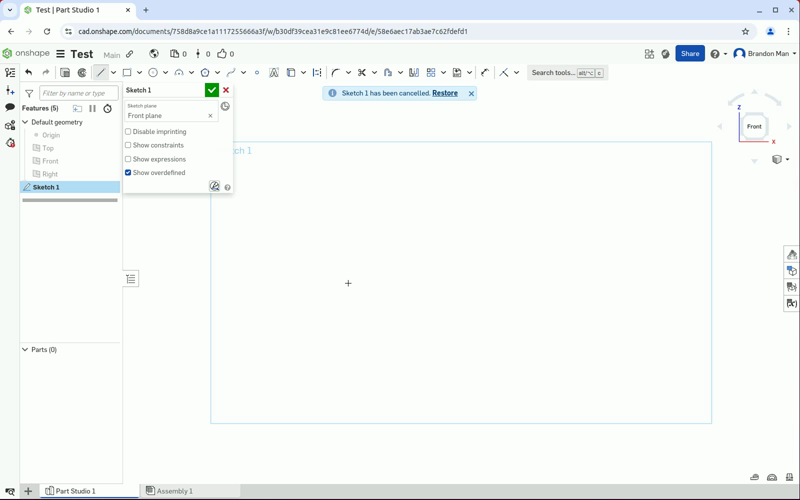
key_up(shift)
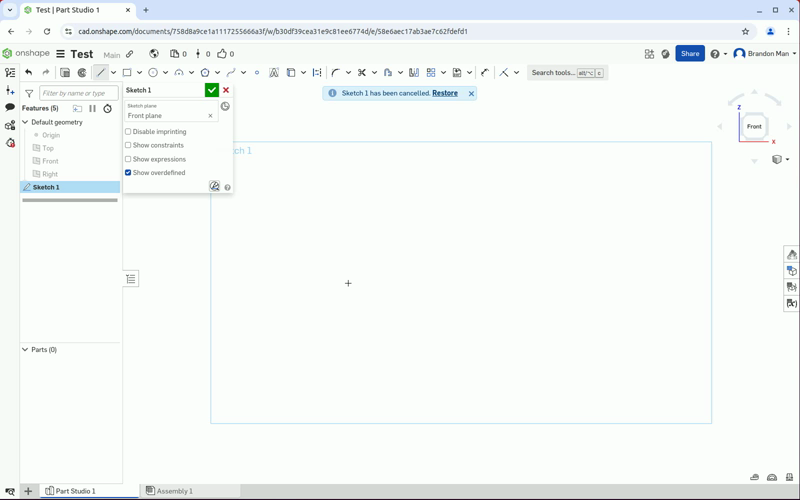
key_down(shift)
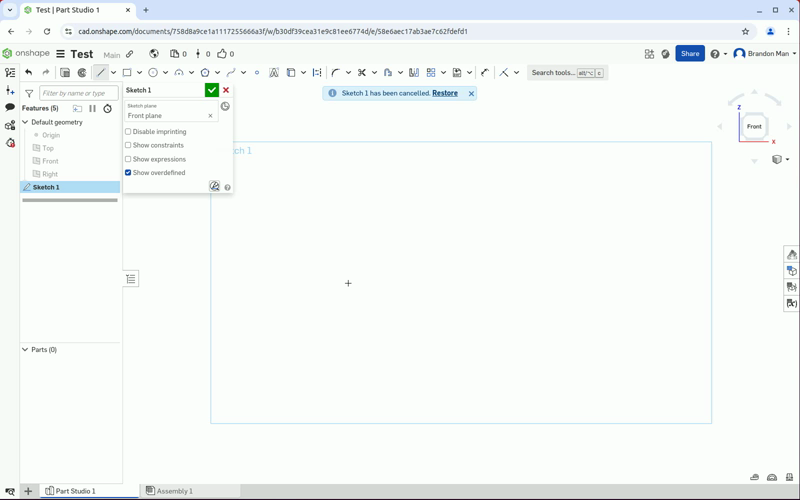
mouse_move(460, 282)
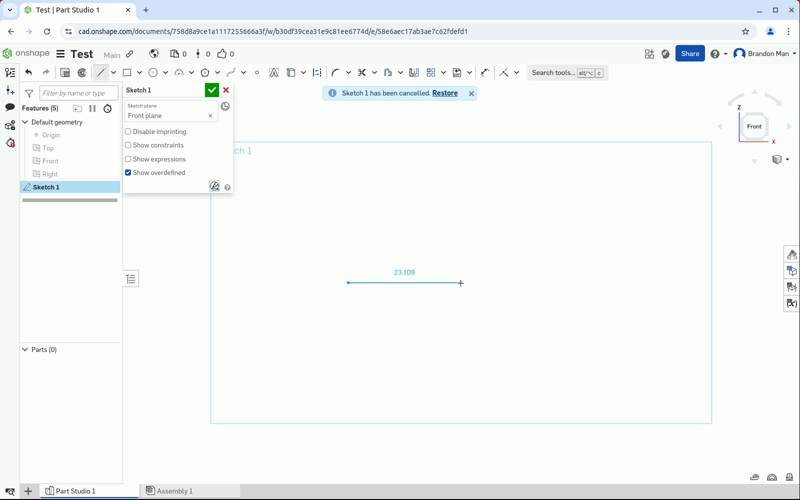
click(460, 282)
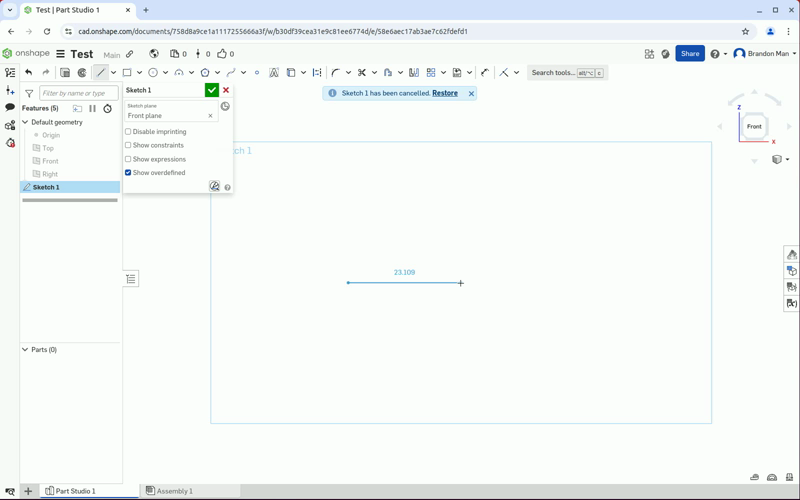
key_up(shift)
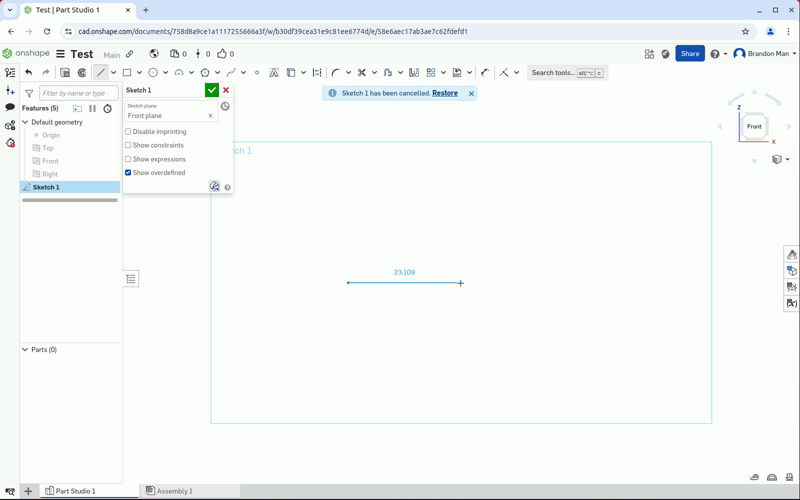
key_down(shift)
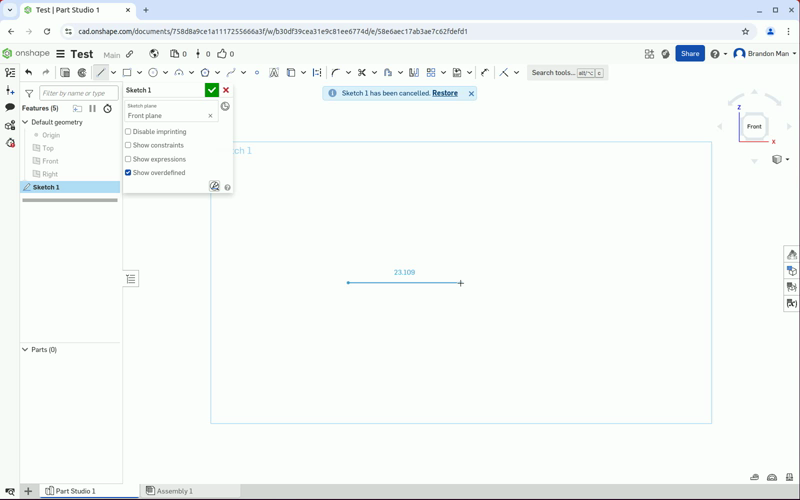
mouse_move(460, 170)
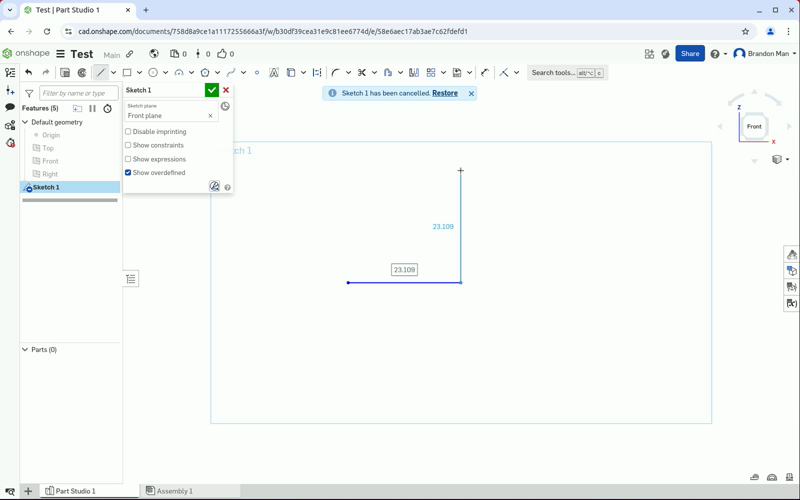
click(460, 170)
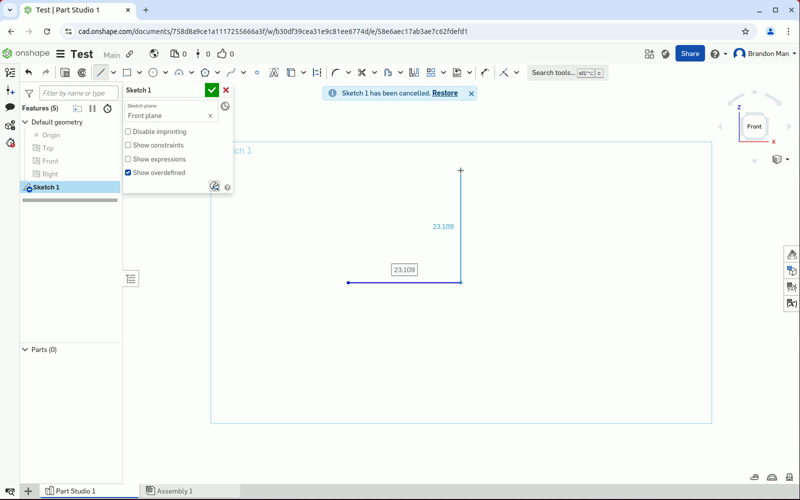
key_up(shift)
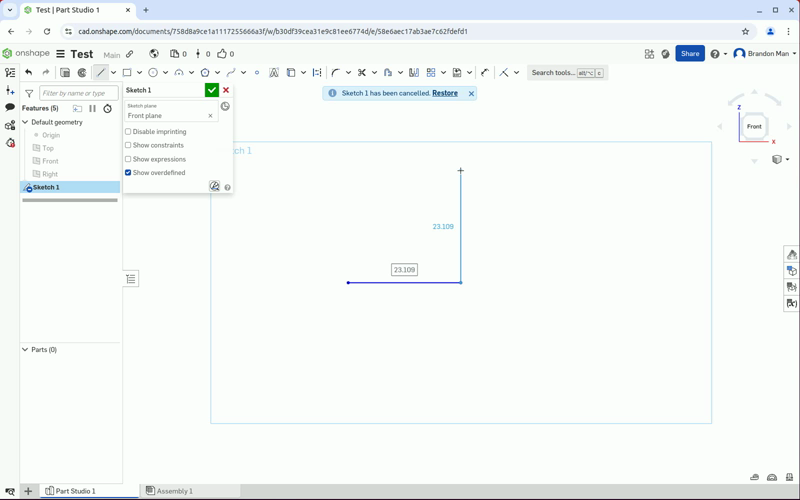
key_down(shift)
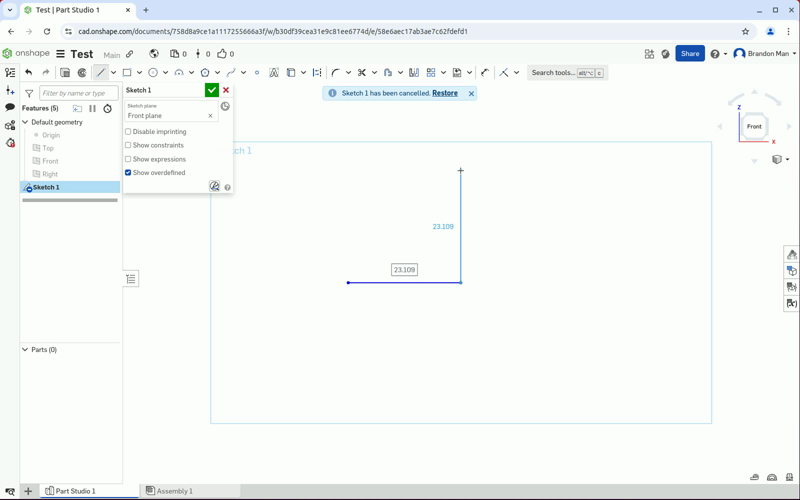
mouse_move(348, 170)
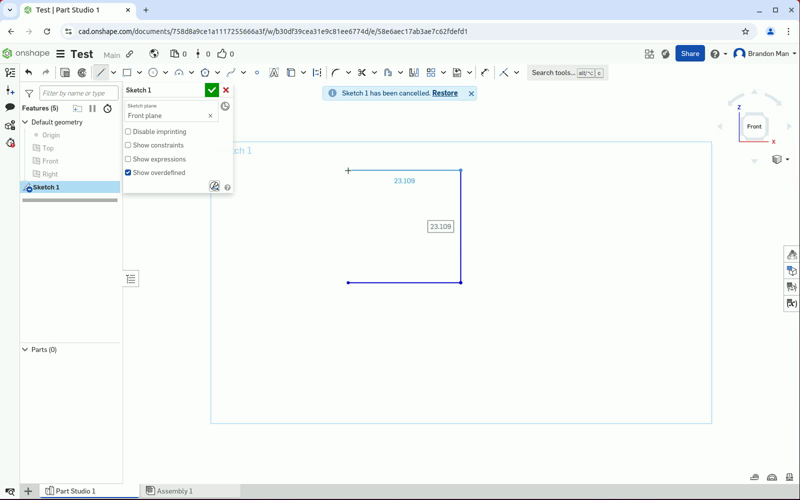
click(348, 170)
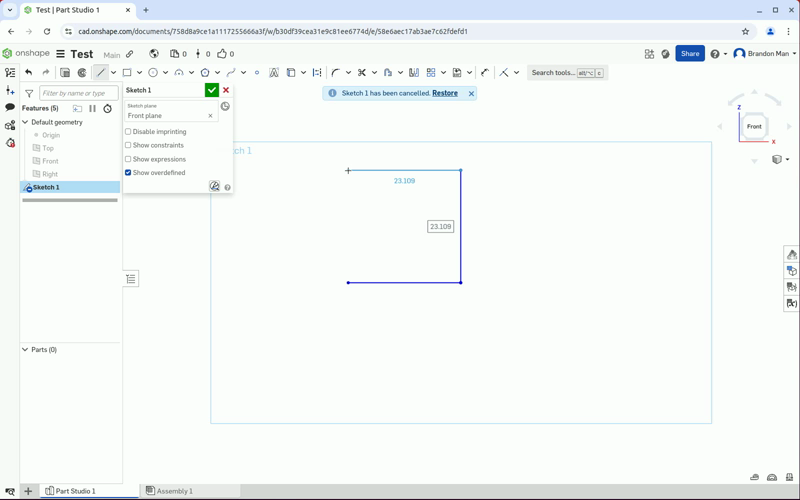
key_up(shift)
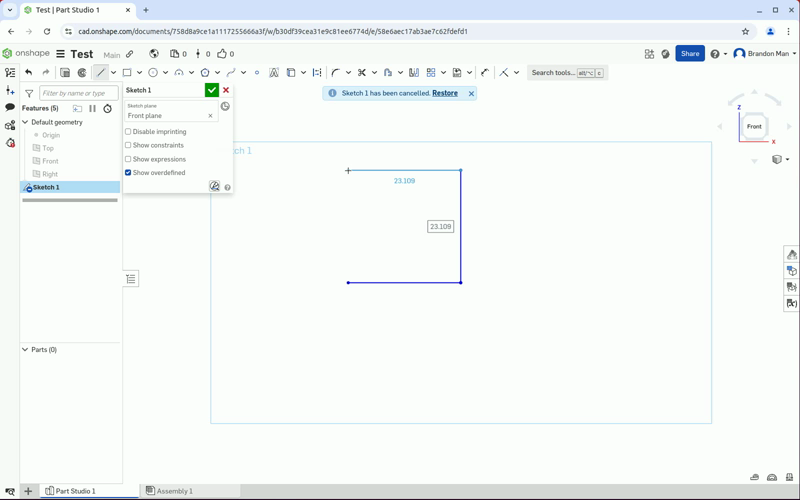
key_down(shift)
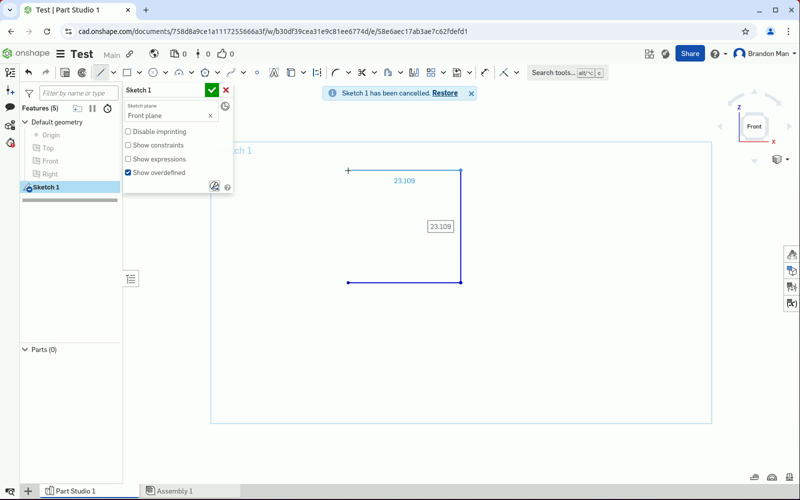
mouse_move(348, 282)
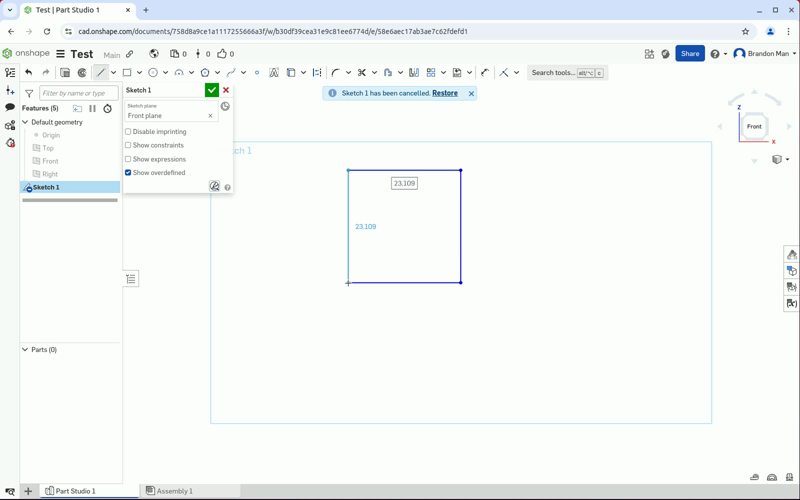
key_up(shift)
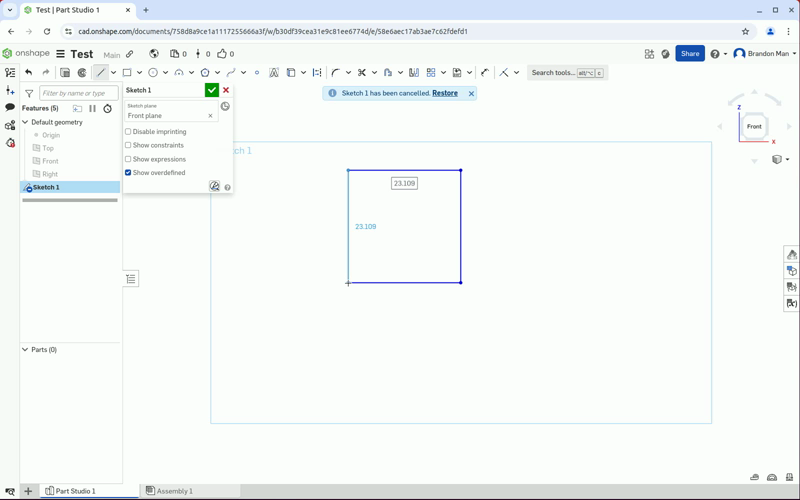
click(348, 282)
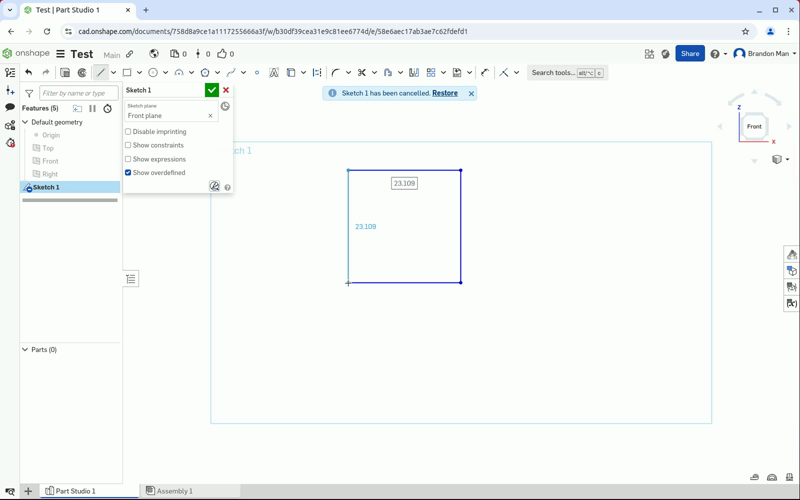
key(esc)
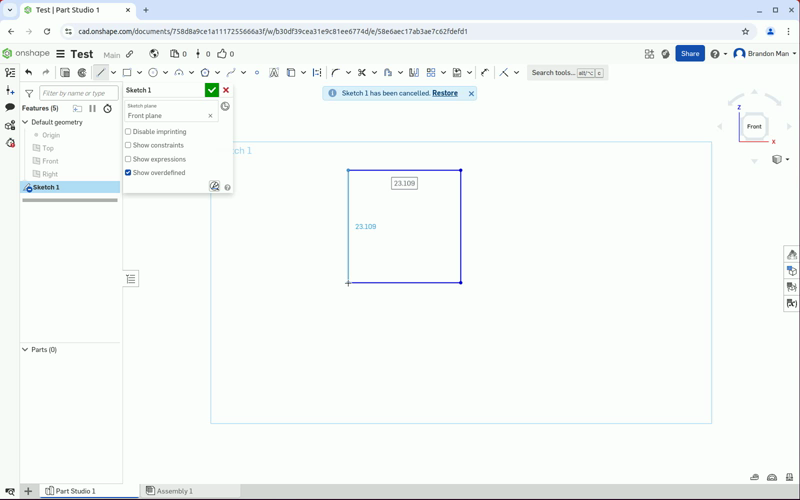
mouse_move(392, 264)
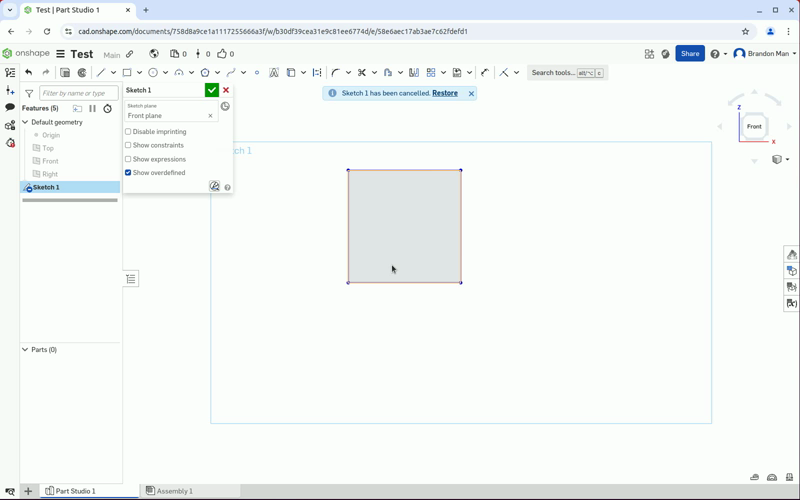
click(392, 264)
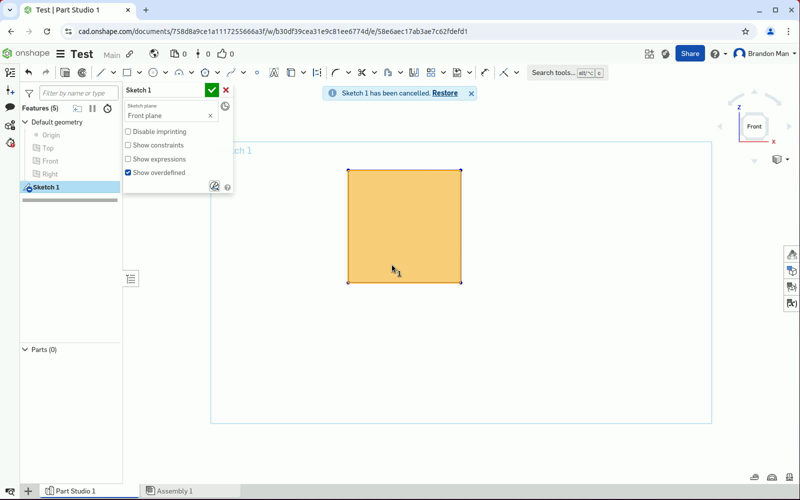
mouse_move(73, 352)
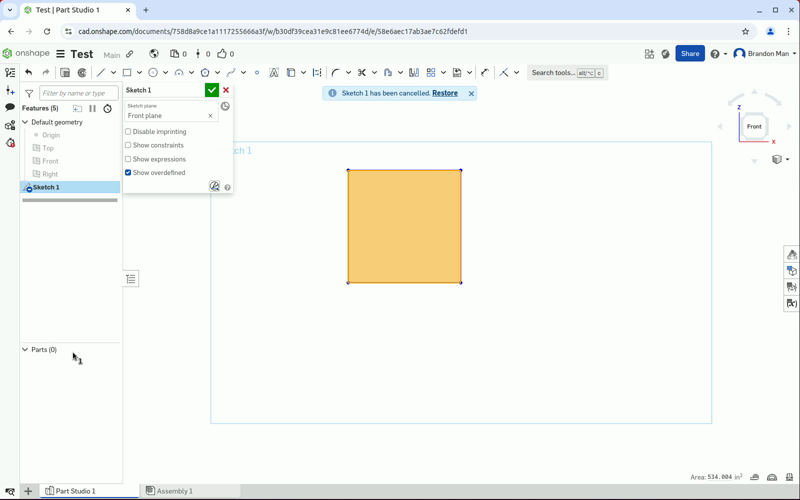
key(shift+y)
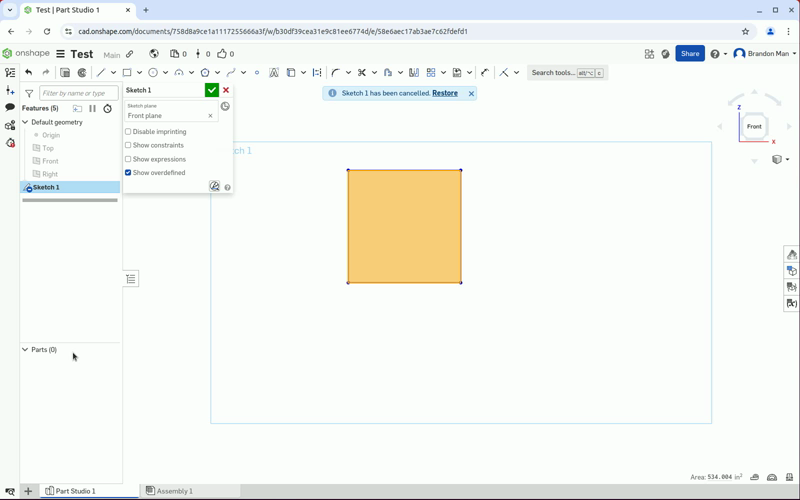
key(shift+e)
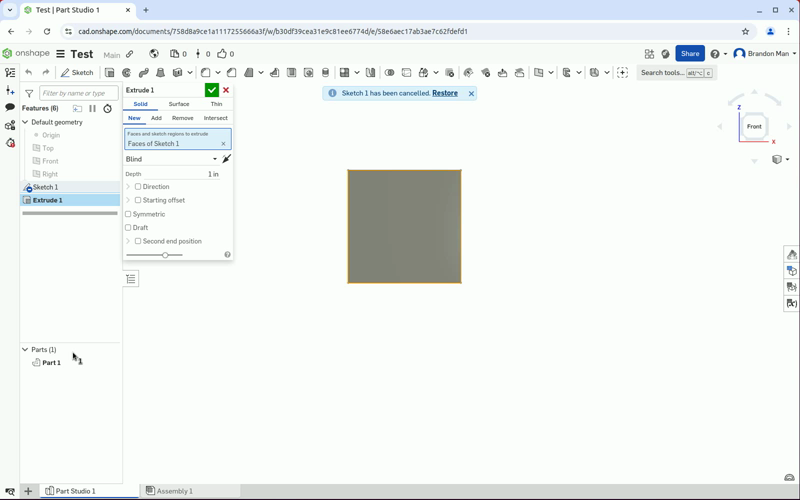
mouse_move(143, 106)
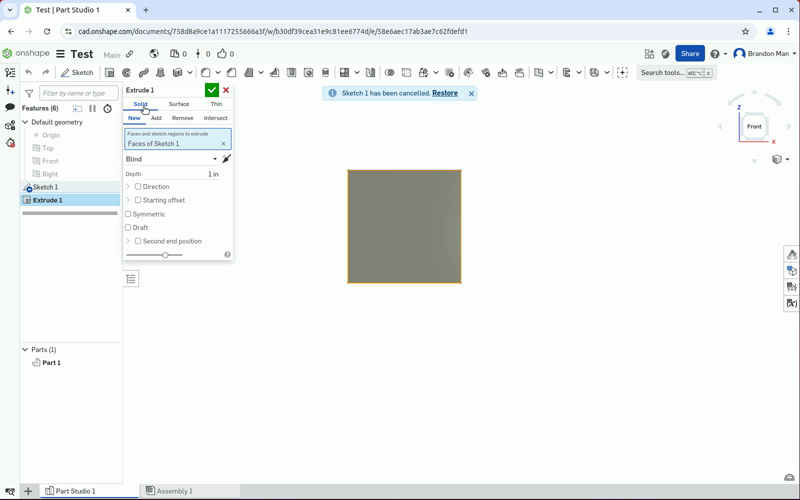
click(143, 106)
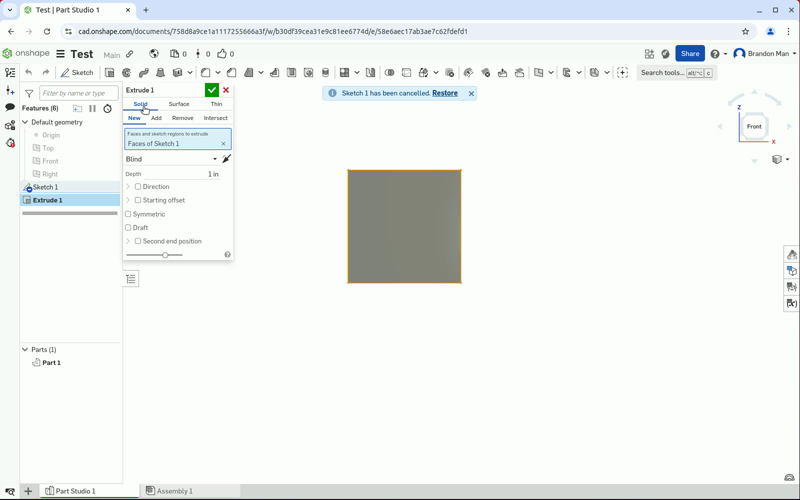
mouse_move(137, 120)
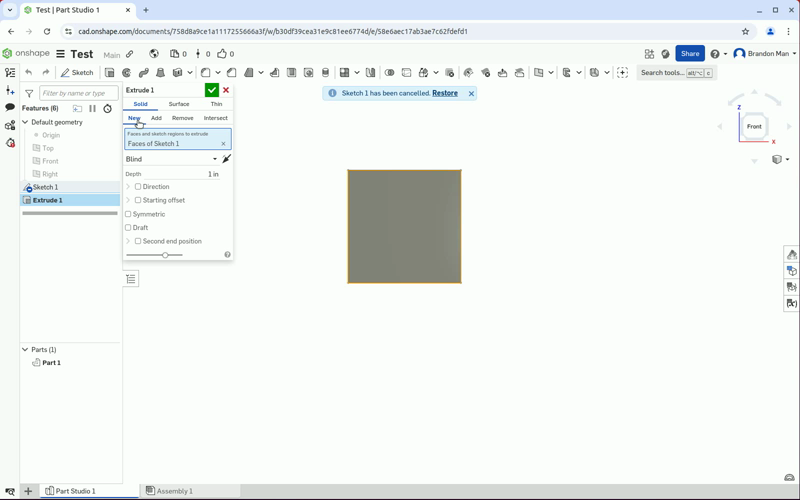
click(137, 120)
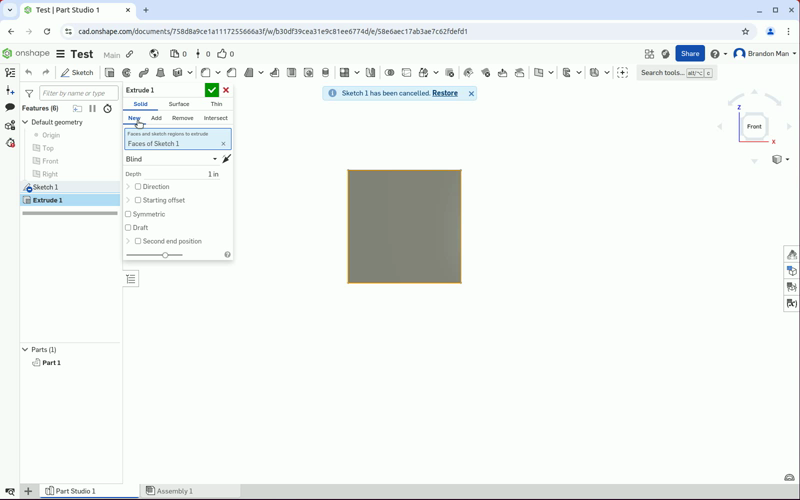
key(tab, 4)
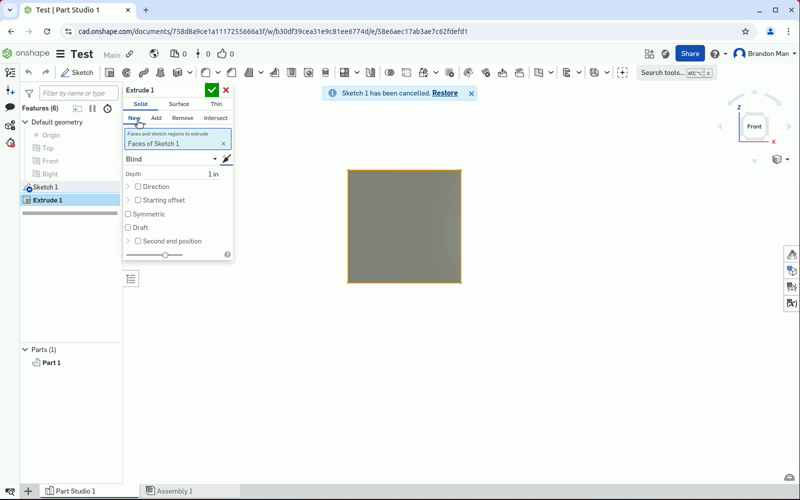
text(23.108)
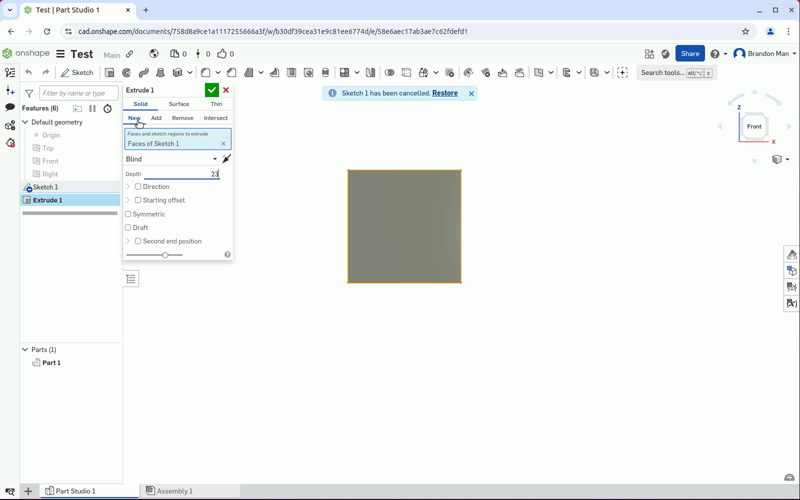
key(enter)
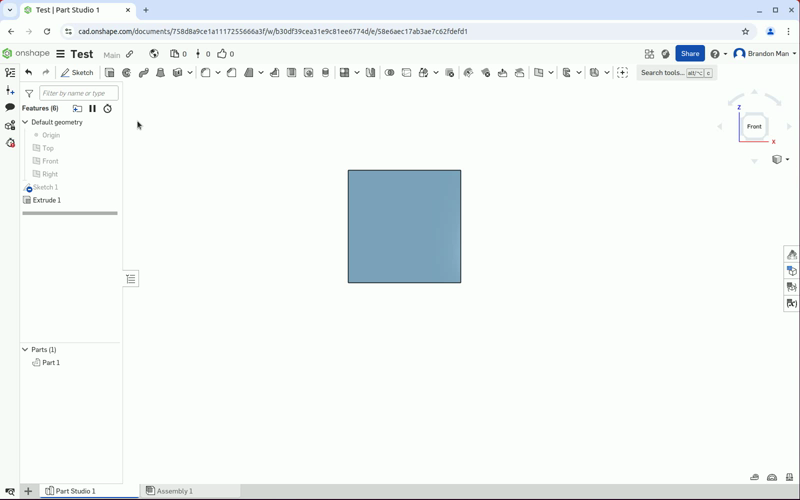
key(shift+h)
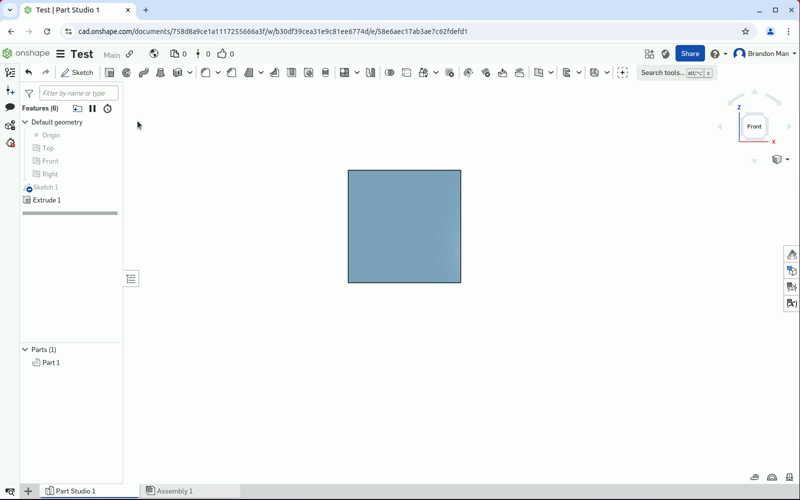
key(shift+h)
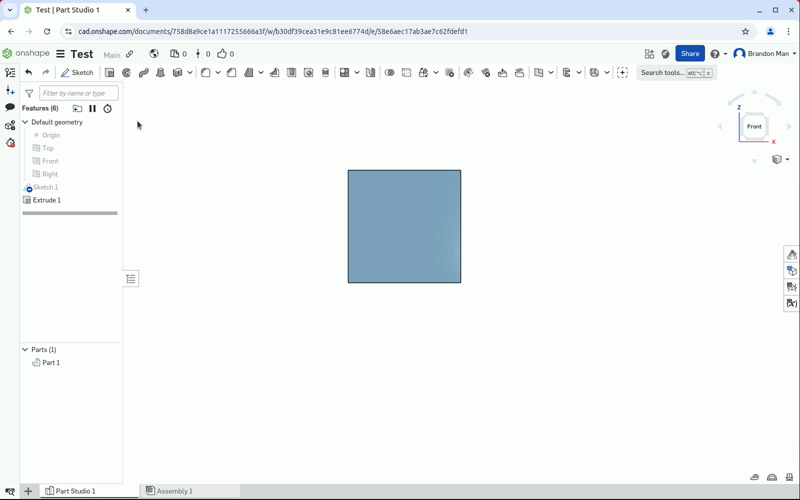
mouse_move(73, 189)
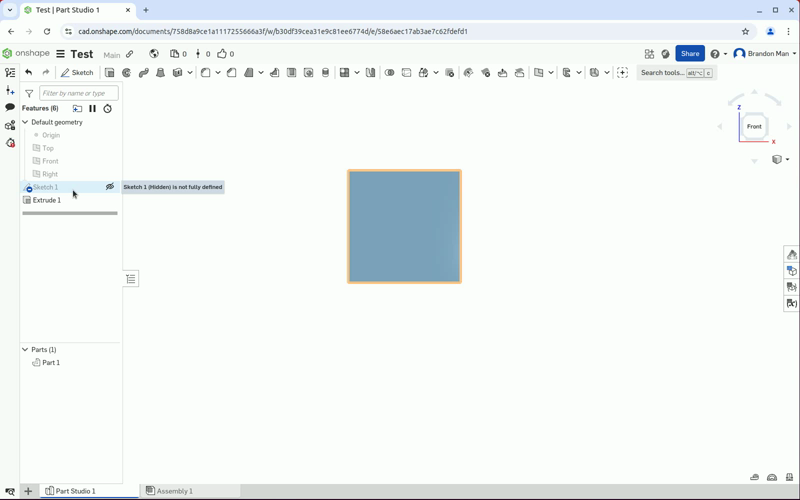
click(73, 189)
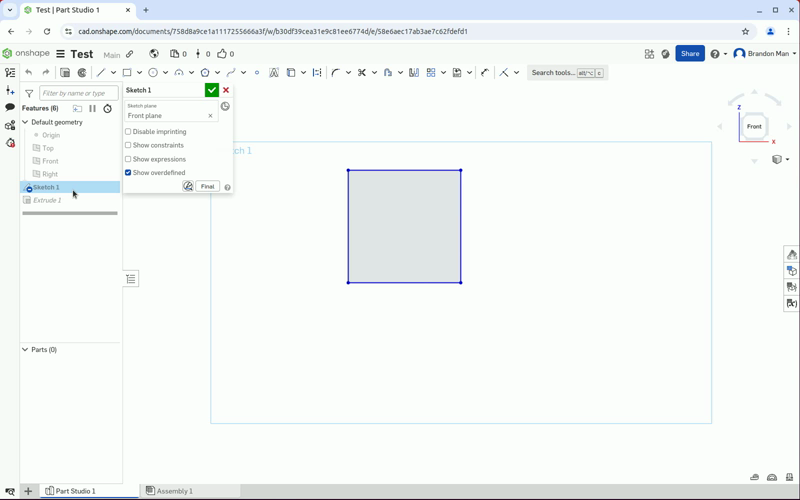
mouse_move(229, 92)
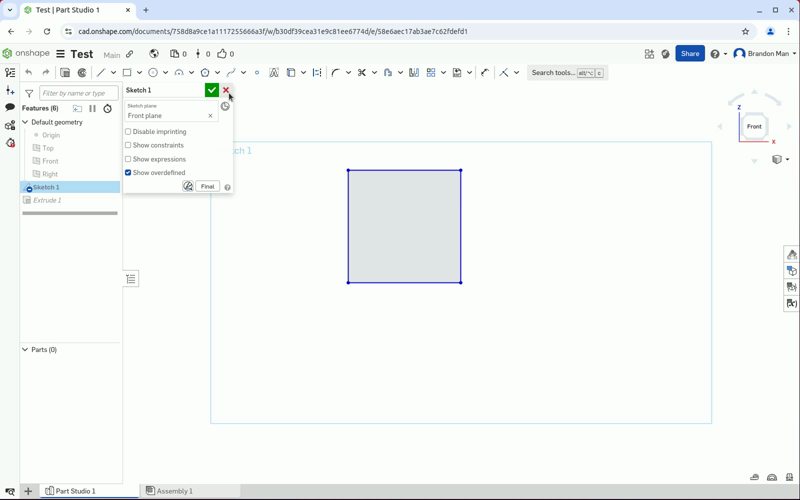
click(229, 92)
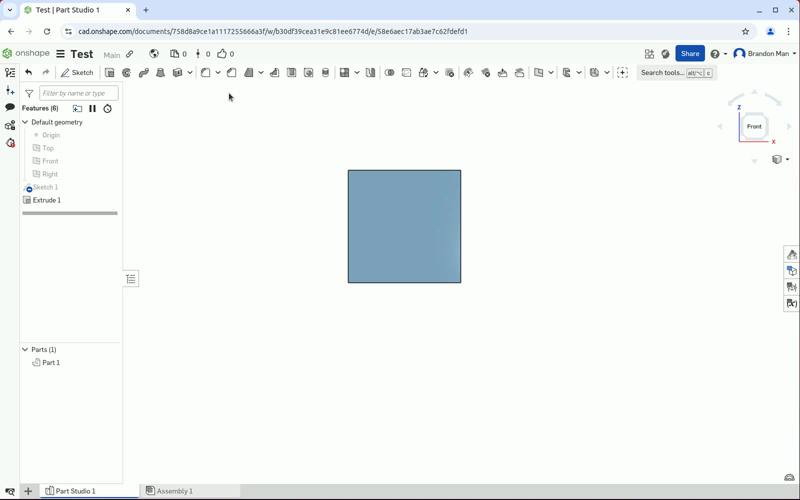
mouse_move(541, 75)
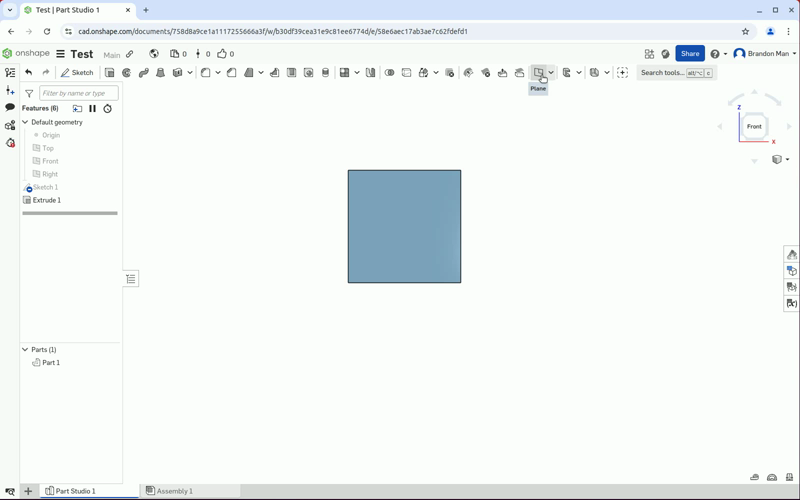
click(541, 75)
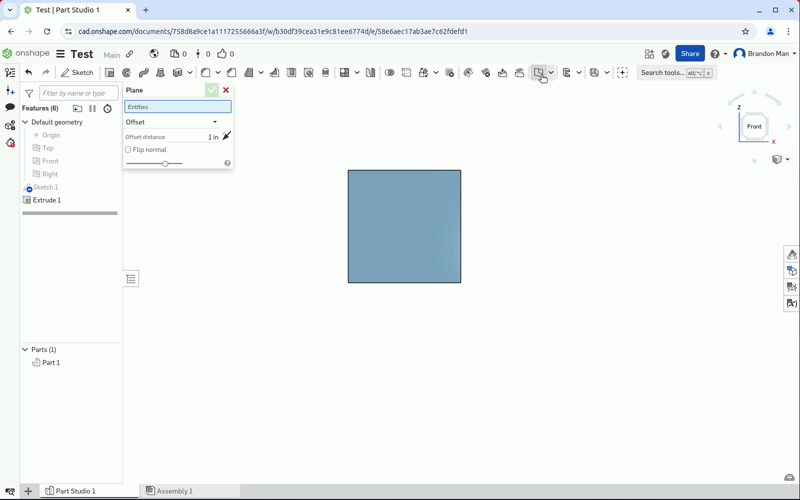
mouse_move(73, 163)
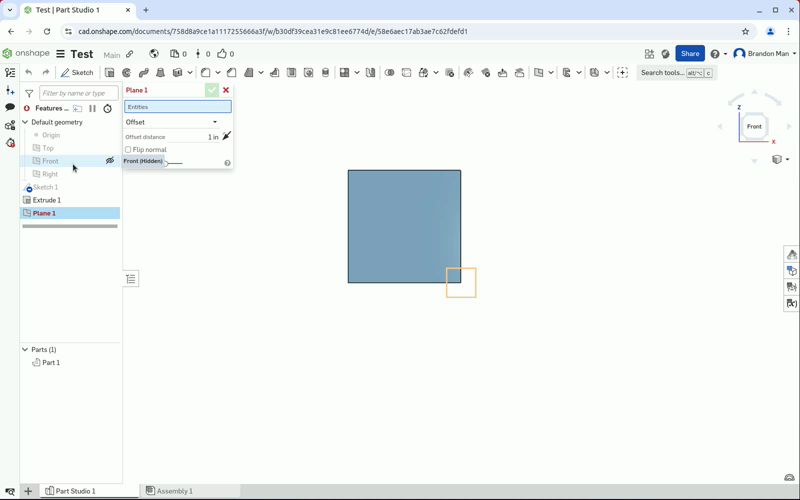
click(73, 163)
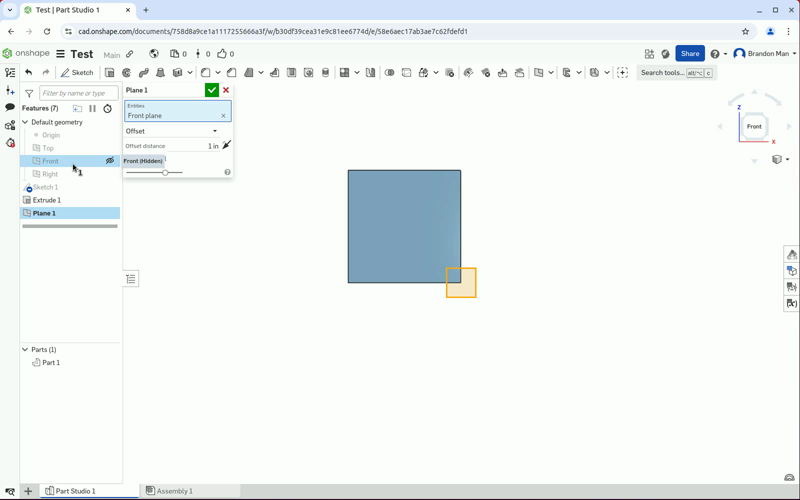
key(tab, 2)
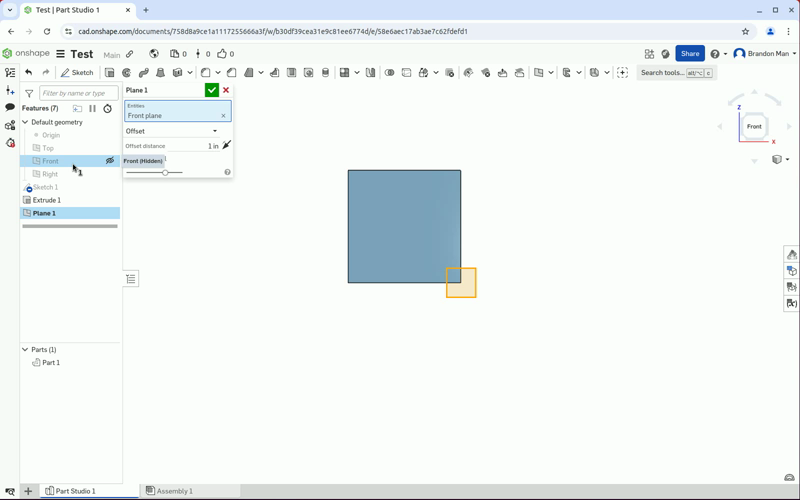
text(23.108)
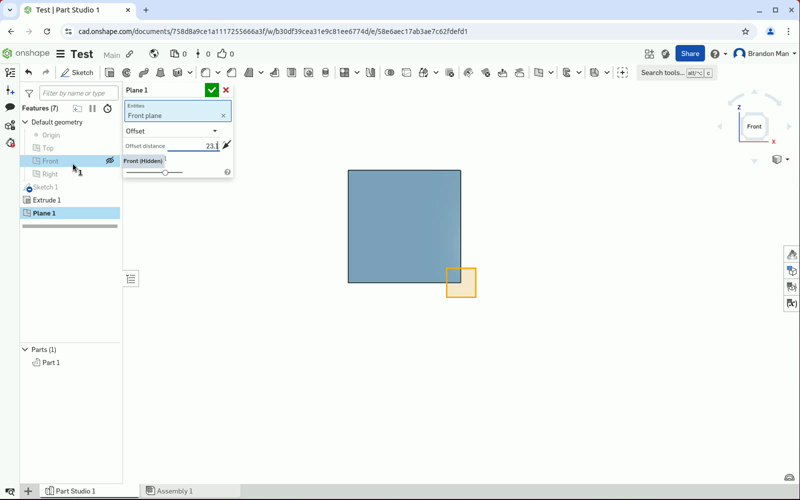
key(enter, 2)
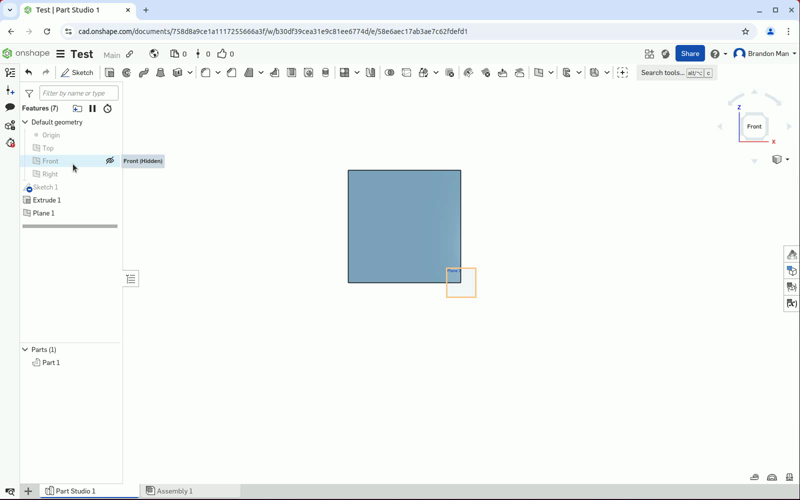
key(shift+s)
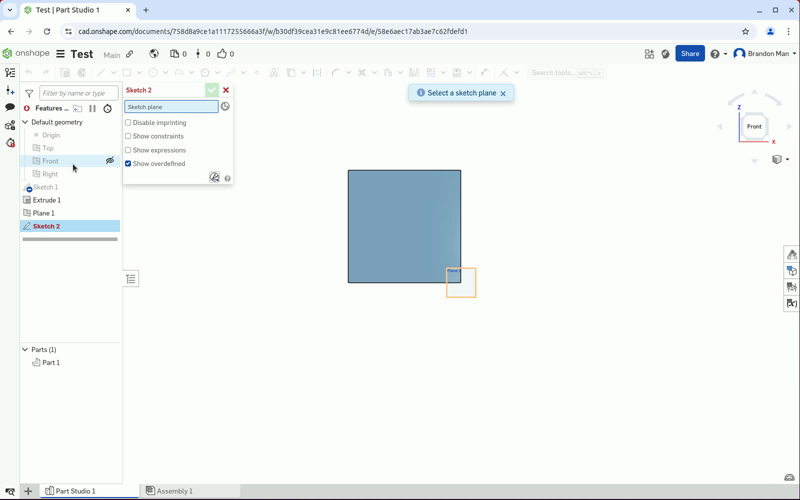
mouse_move(73, 215)
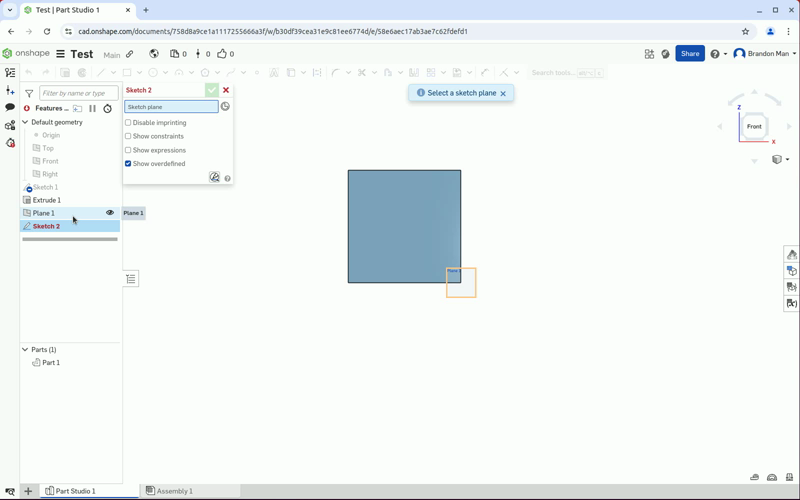
click(73, 215)
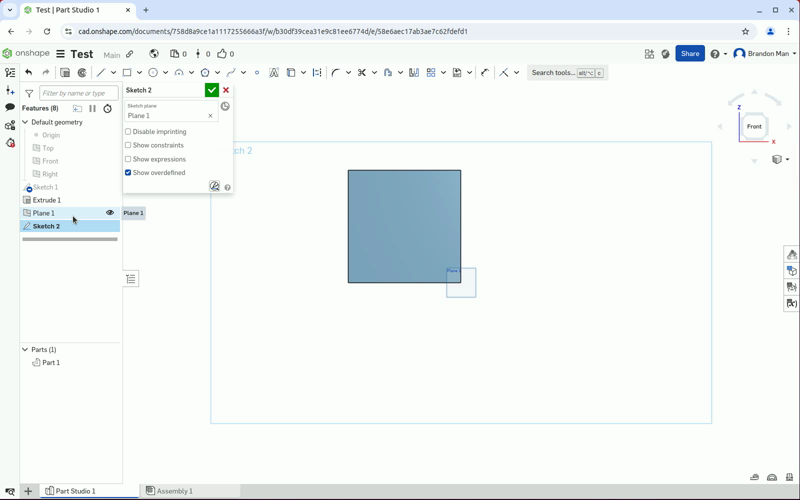
mouse_move(73, 352)
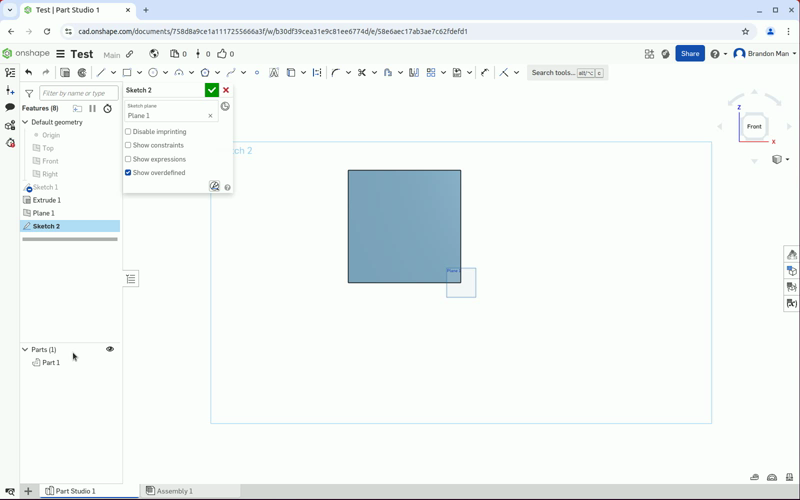
key(y)
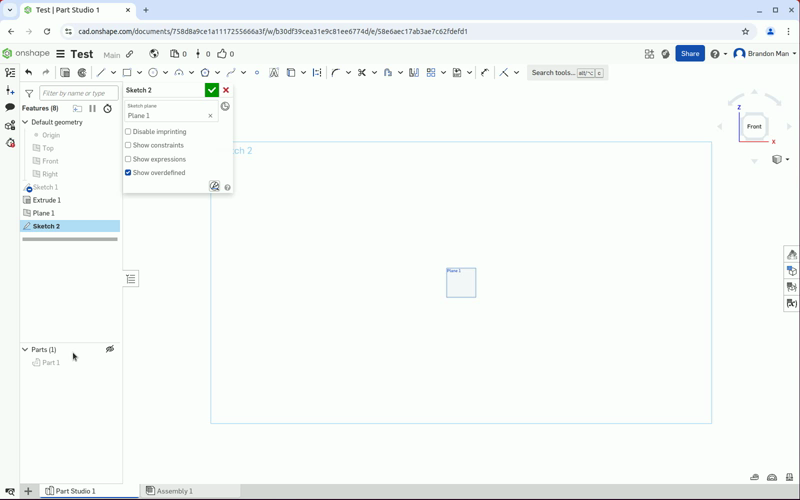
key(l)
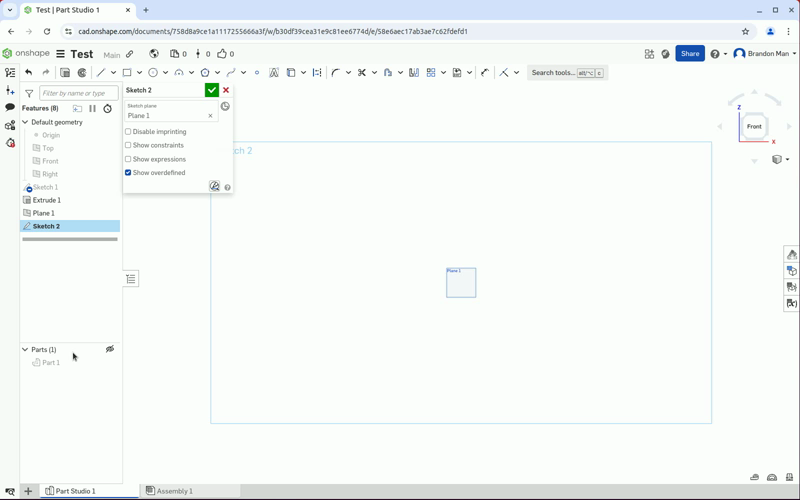
key_down(shift)
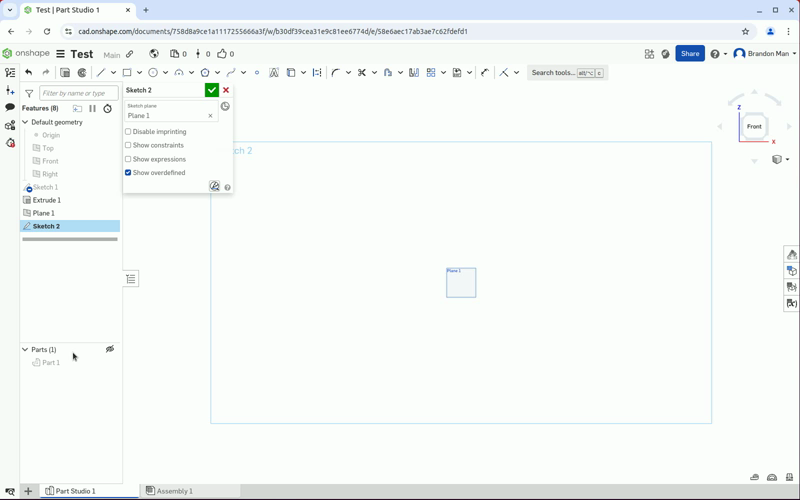
mouse_move(383, 282)
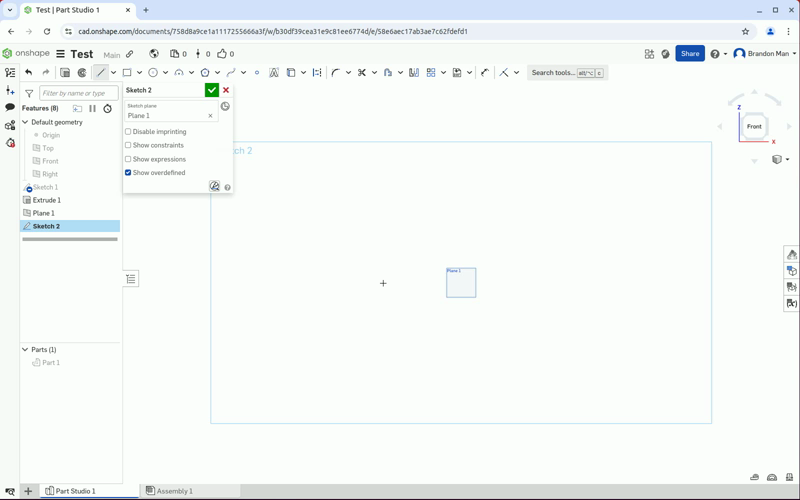
click(383, 282)
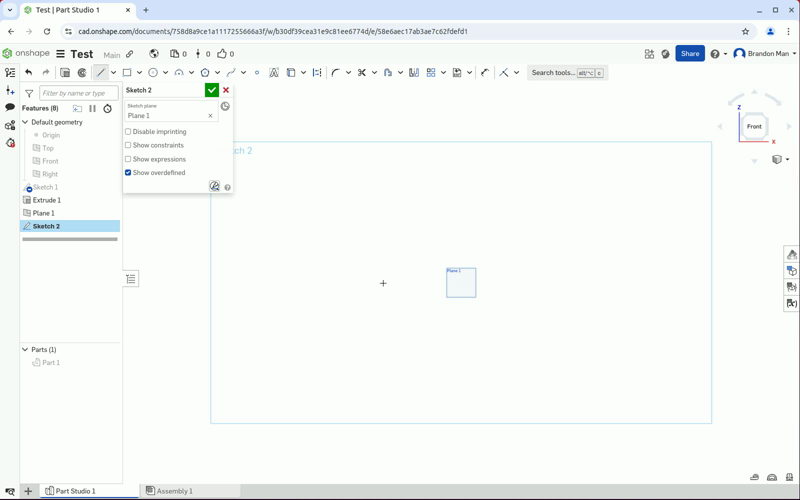
key_up(shift)
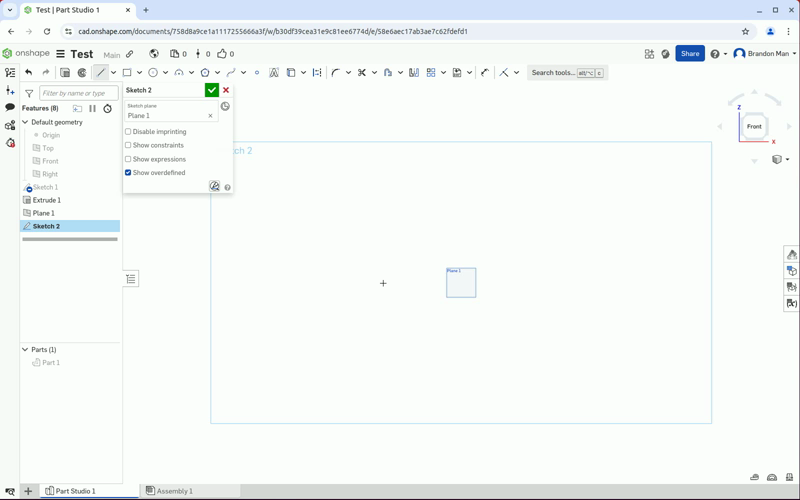
key_down(shift)
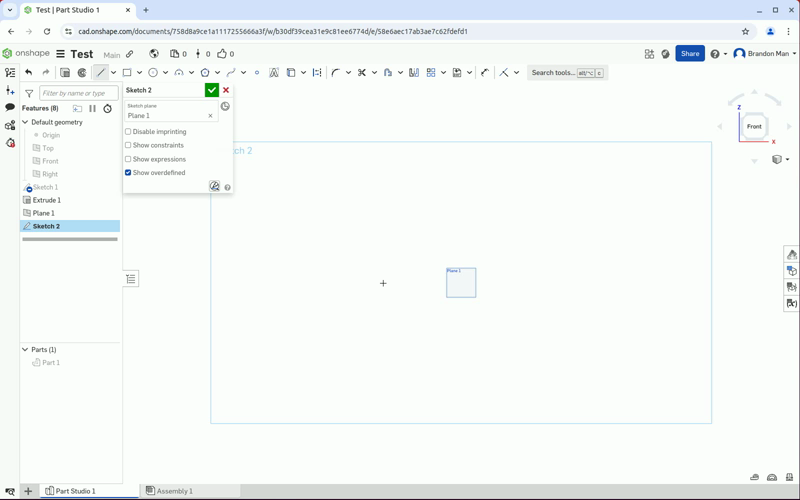
mouse_move(413, 282)
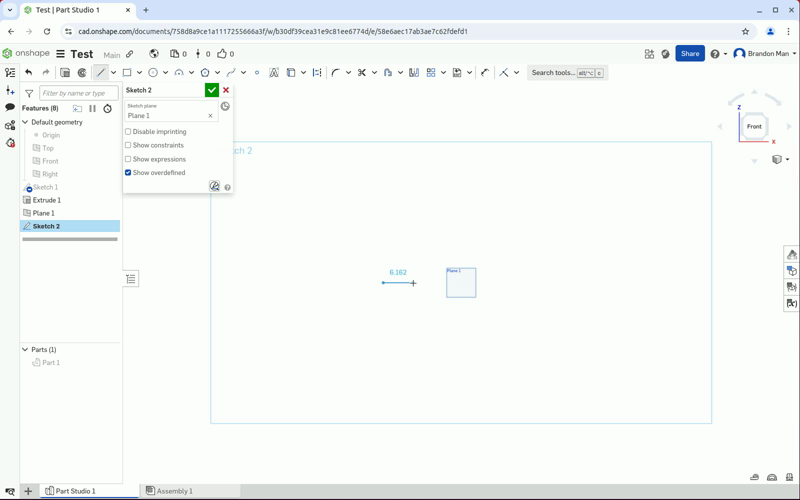
mouse_move(421, 282)
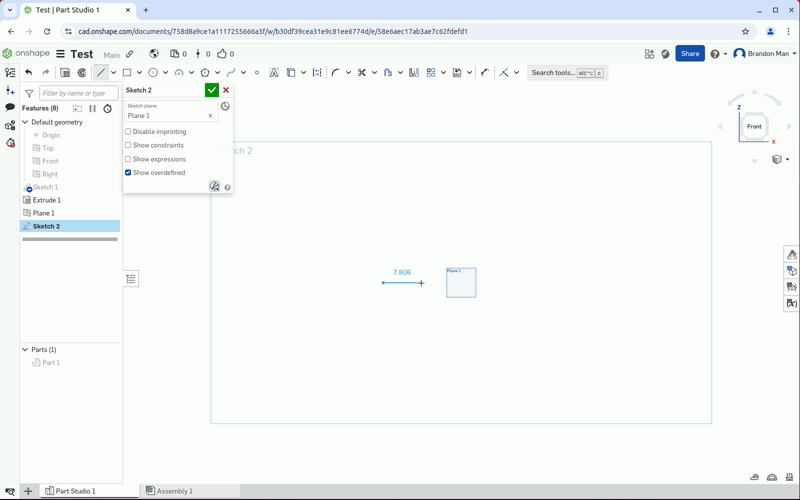
click(421, 282)
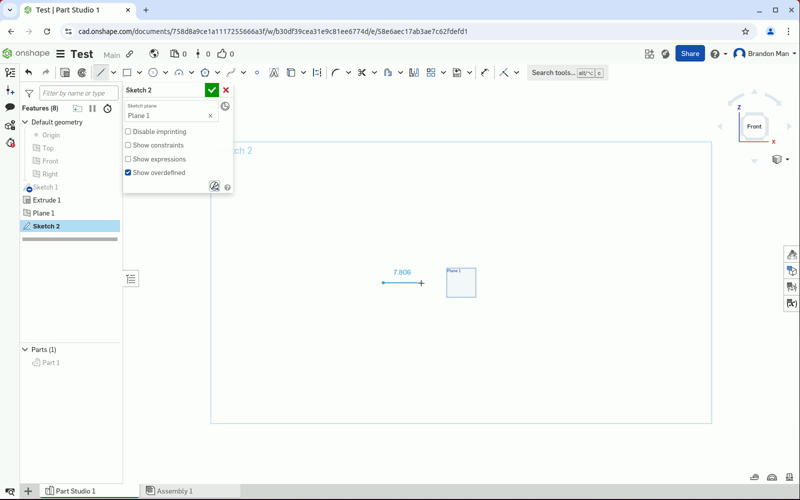
key_up(shift)
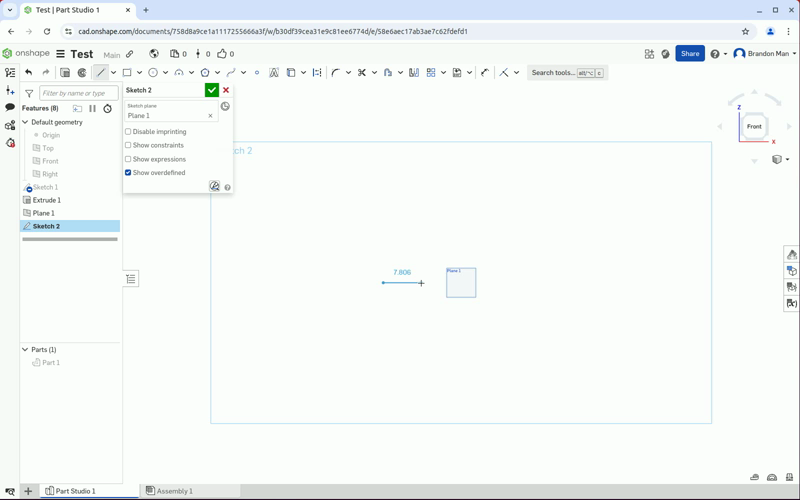
key_down(shift)
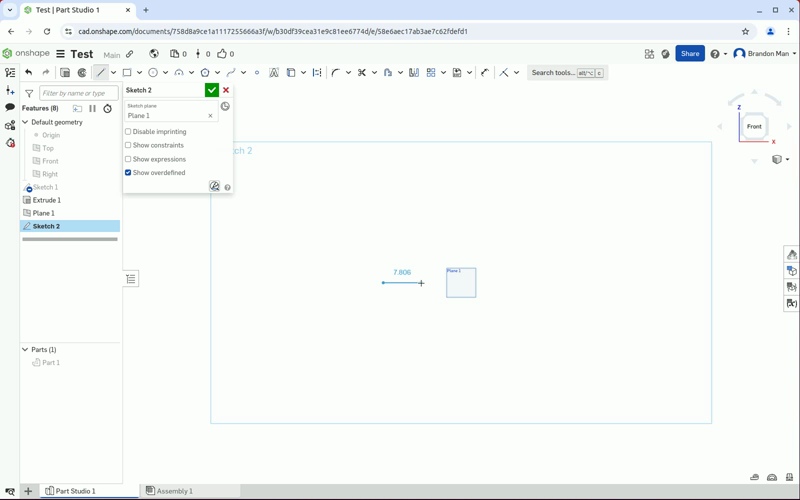
mouse_move(421, 170)
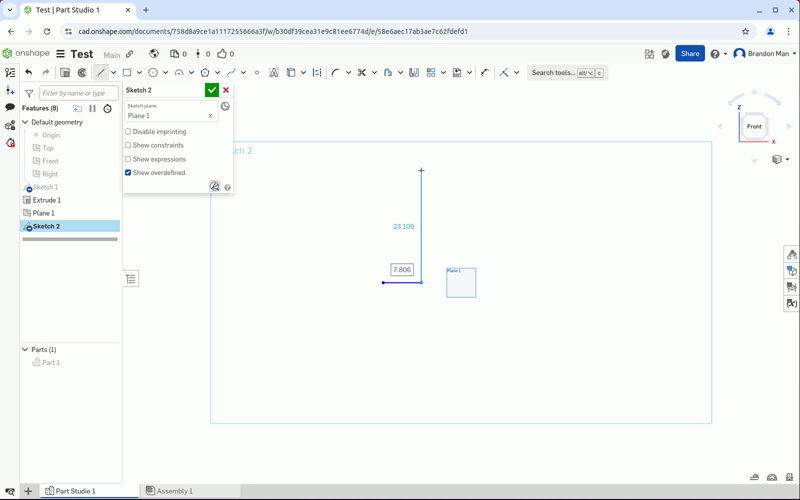
click(421, 170)
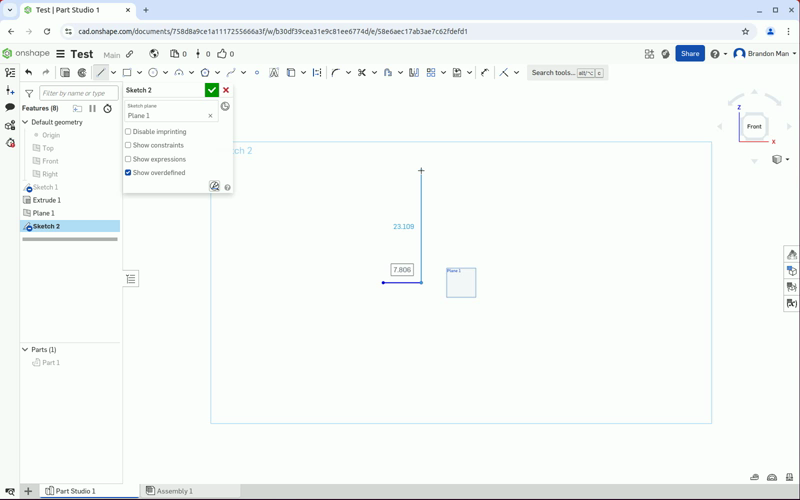
key_up(shift)
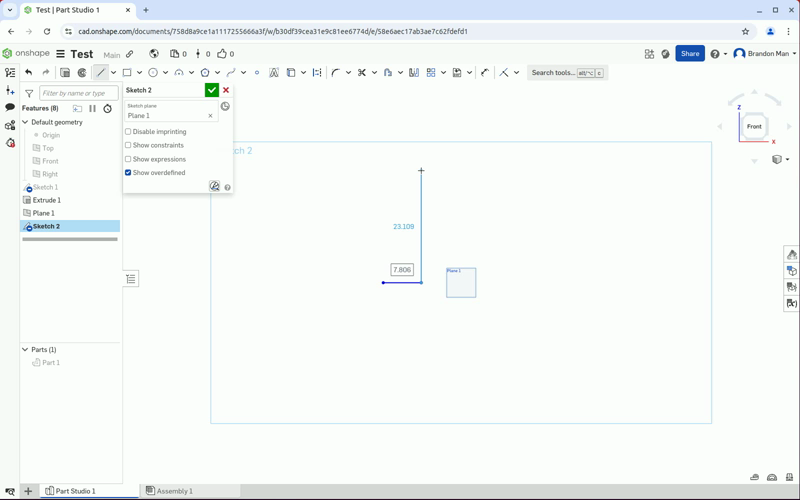
key_down(shift)
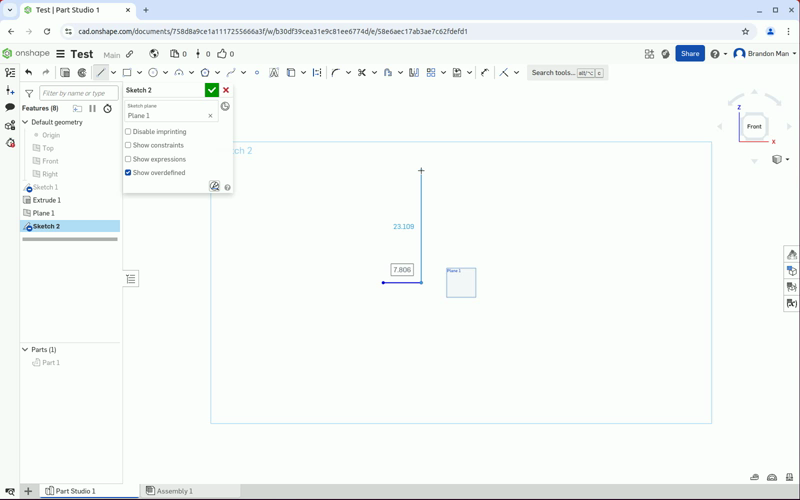
mouse_move(451, 170)
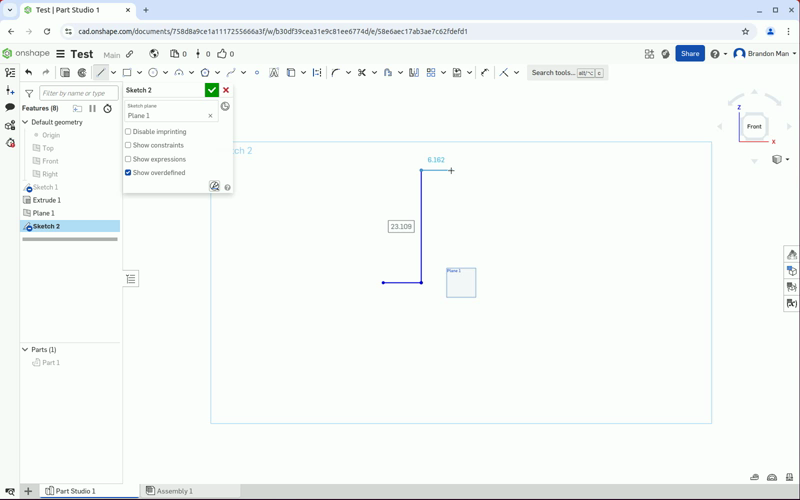
mouse_move(383, 170)
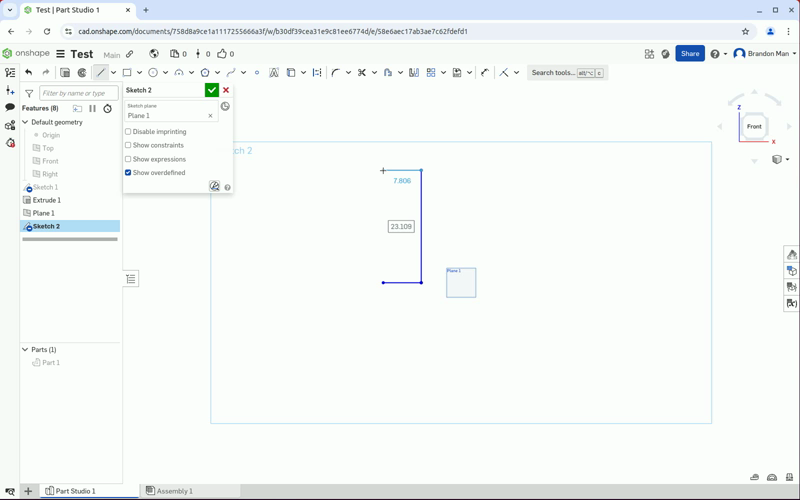
click(383, 170)
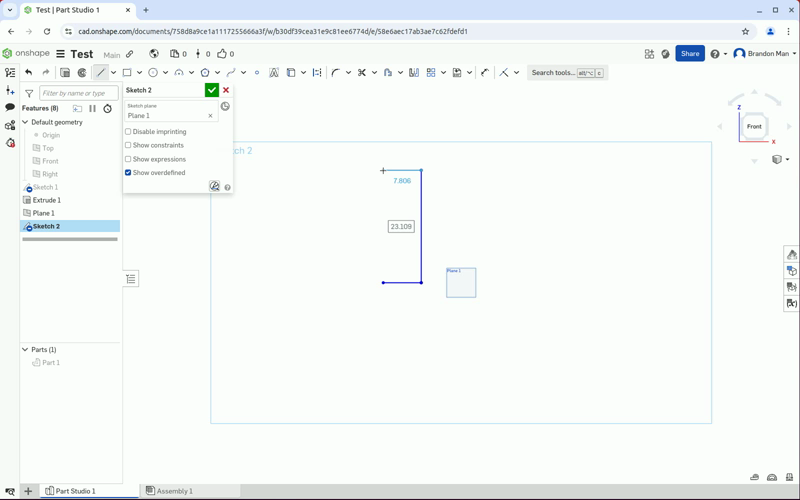
key_up(shift)
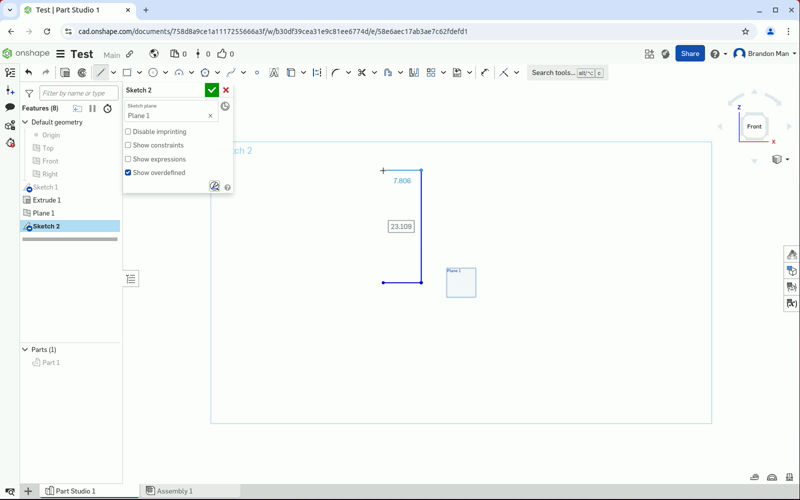
key_down(shift)
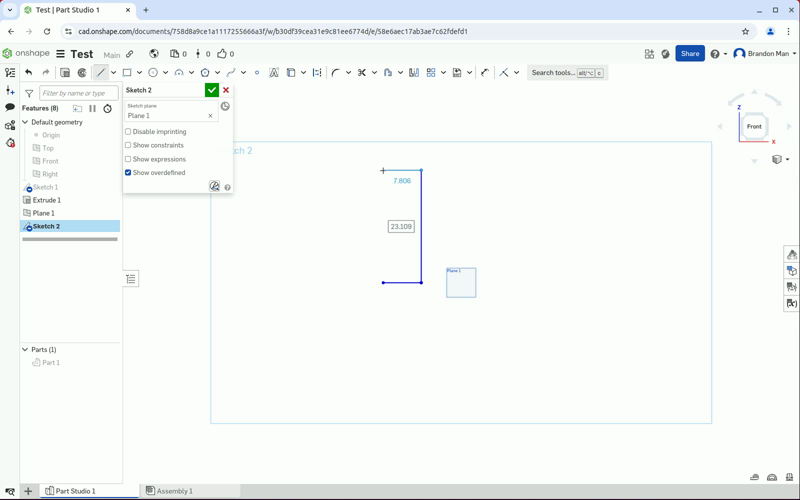
mouse_move(383, 282)
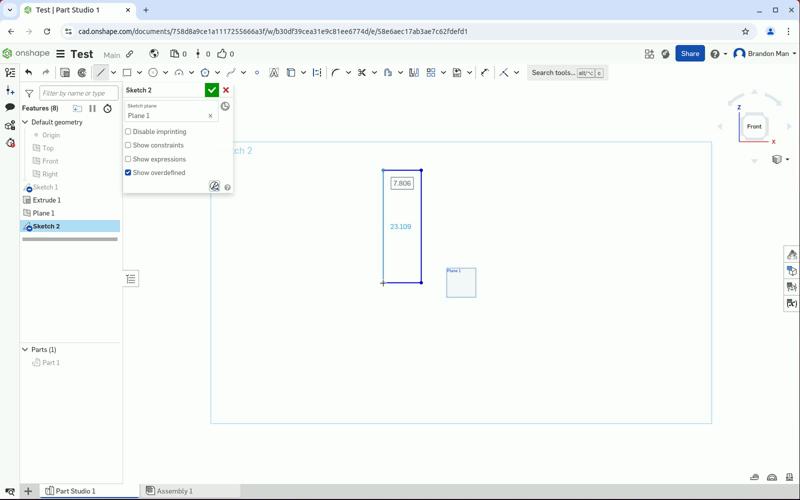
key_up(shift)
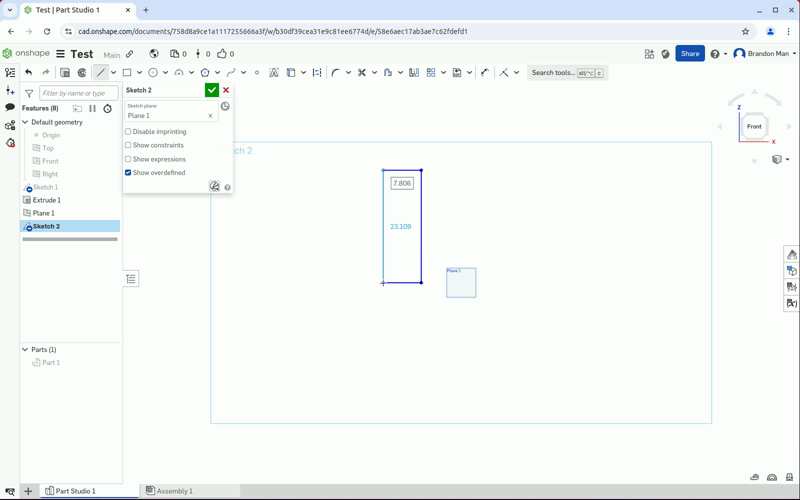
click(383, 282)
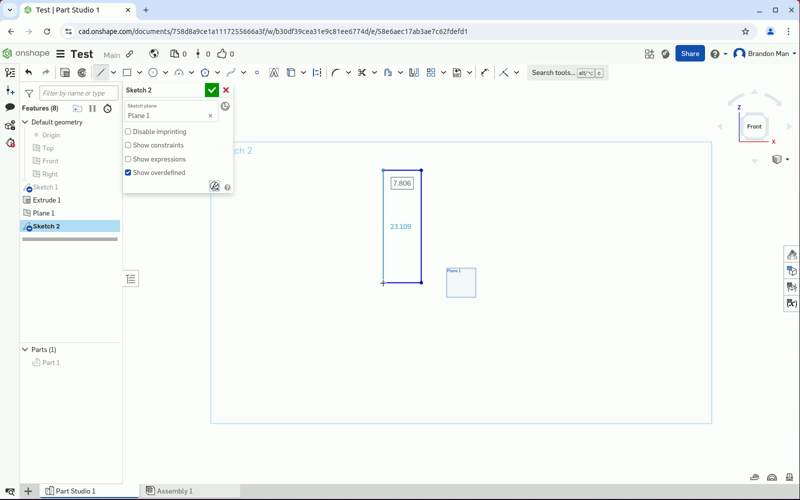
key(esc)
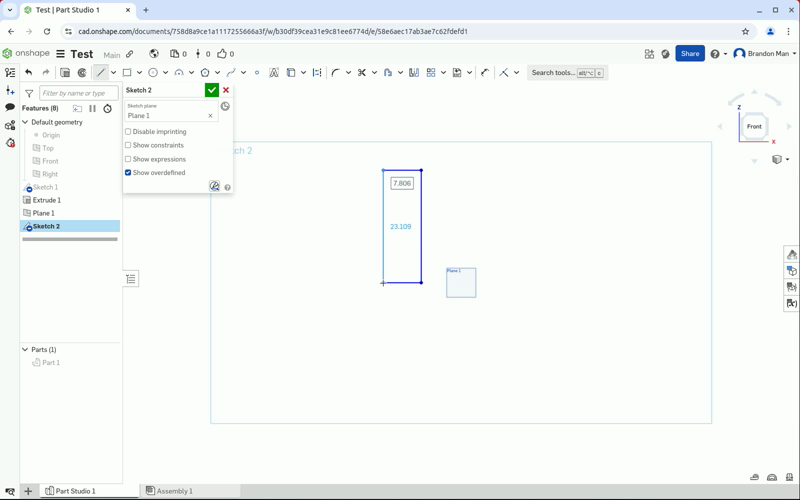
mouse_move(386, 276)
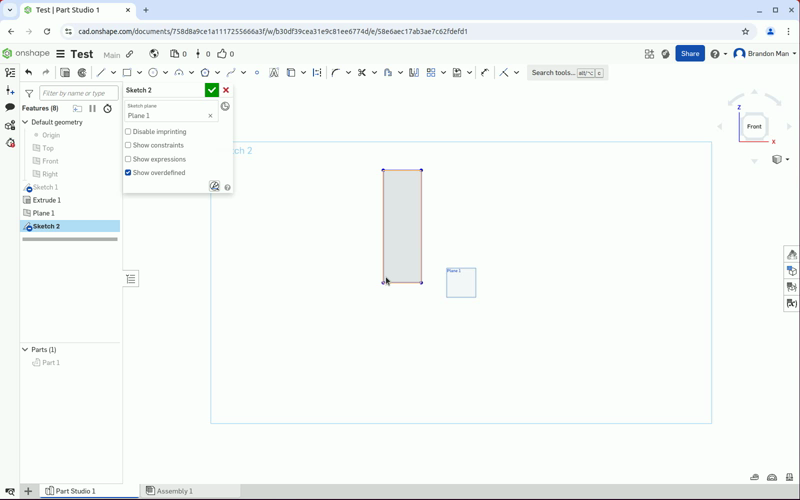
click(386, 276)
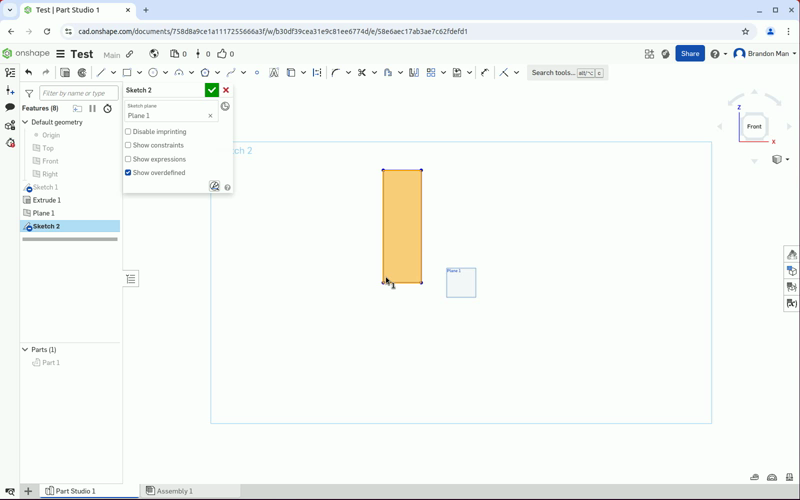
mouse_move(73, 352)
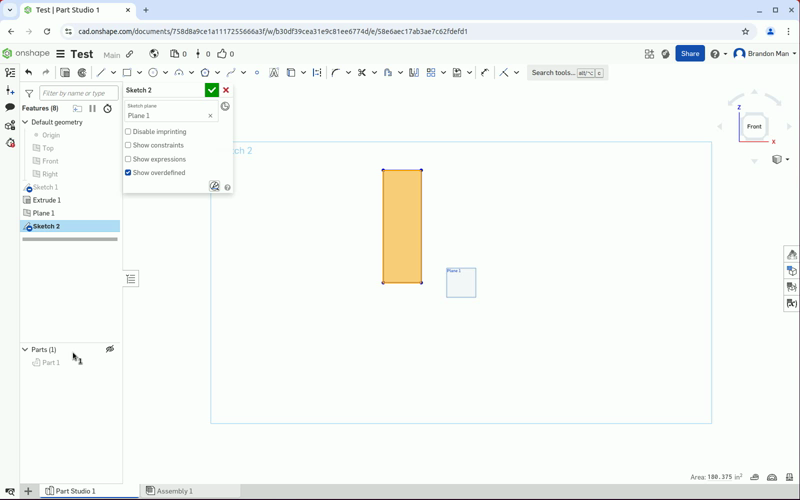
key(shift+y)
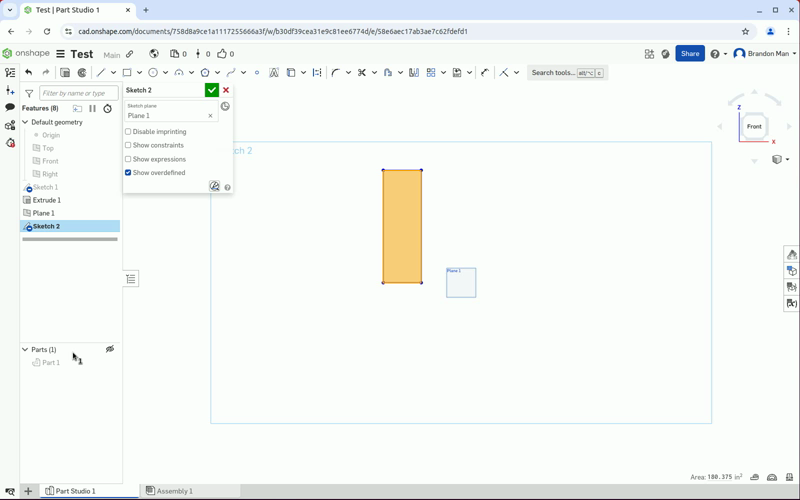
key(shift+e)
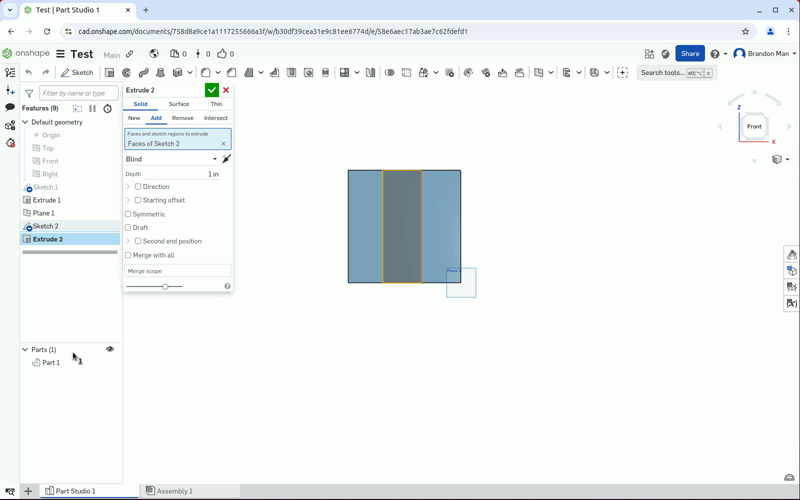
mouse_move(143, 106)
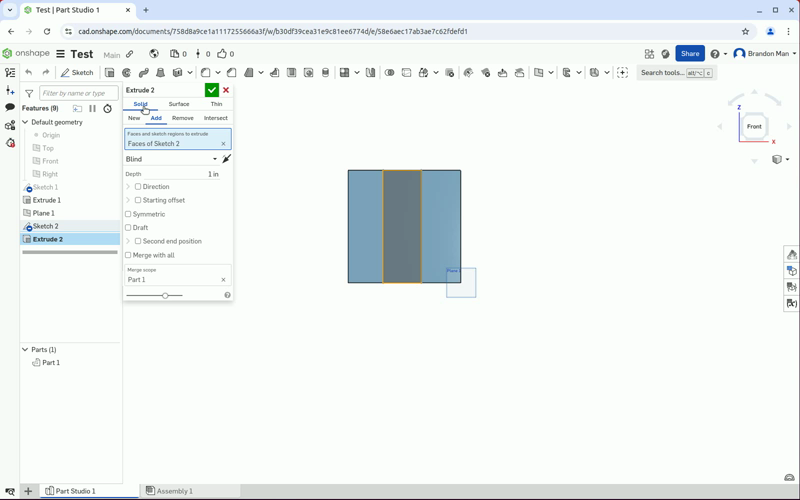
click(143, 106)
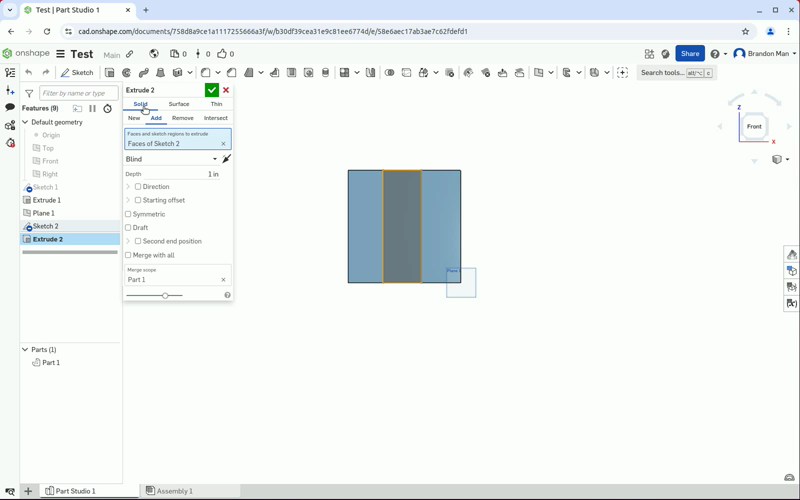
mouse_move(186, 120)
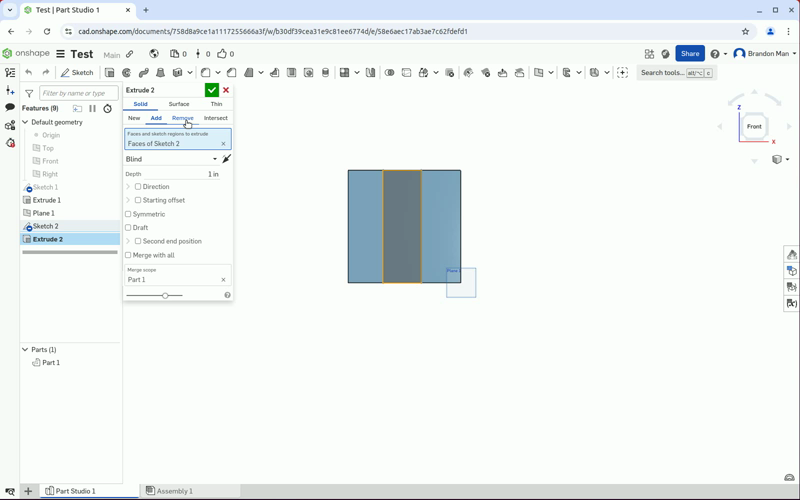
click(186, 120)
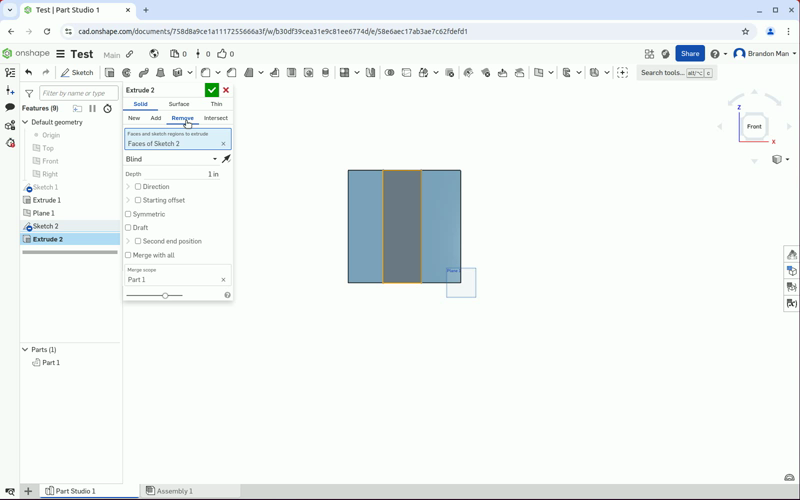
key(tab, 4)
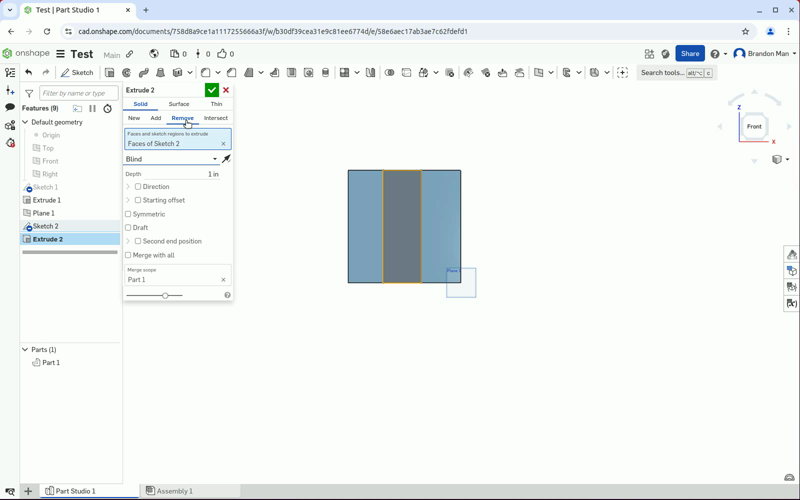
text(15.405)
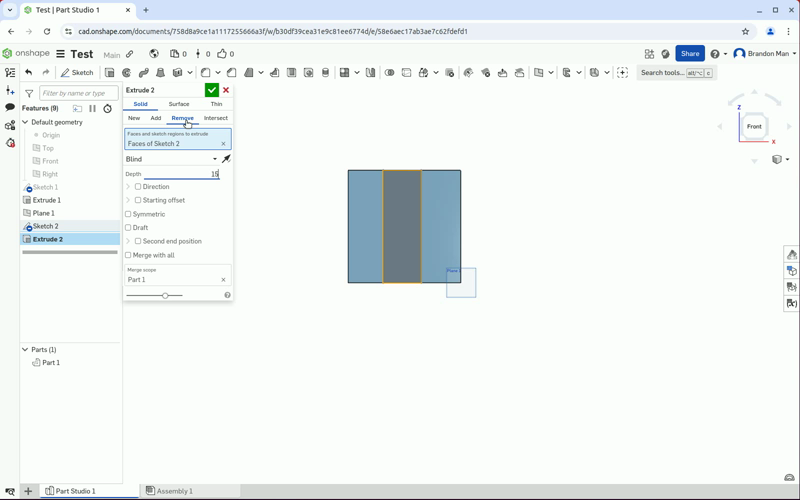
key(tab, 6)
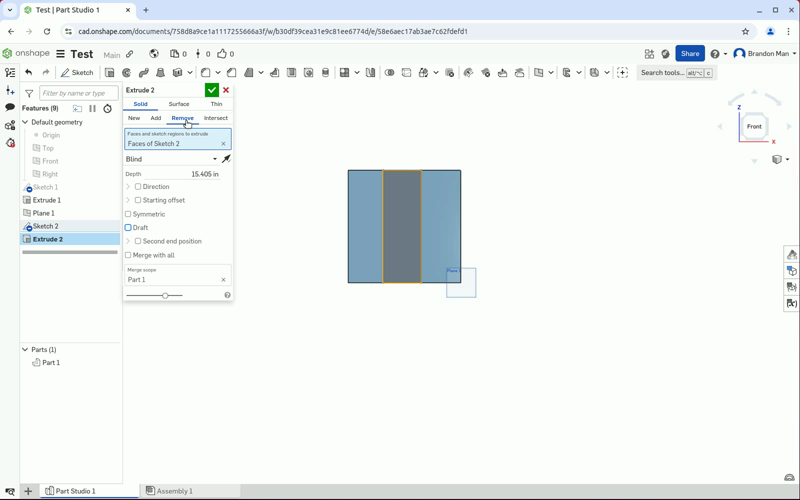
key(space)
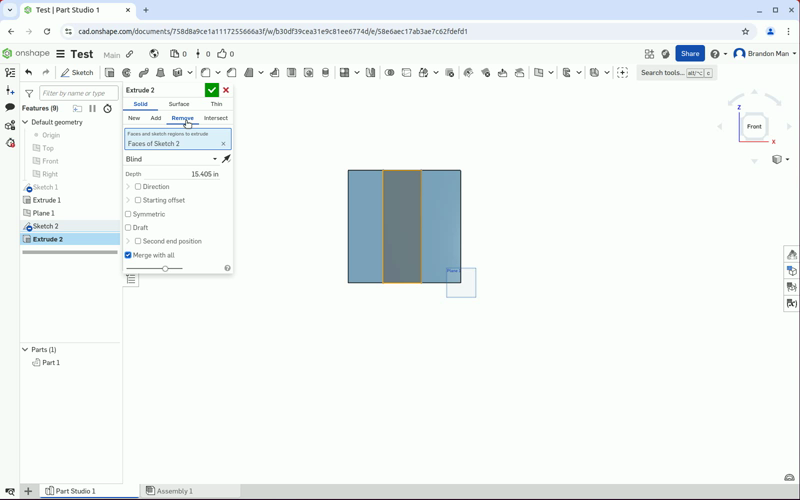
key(enter)
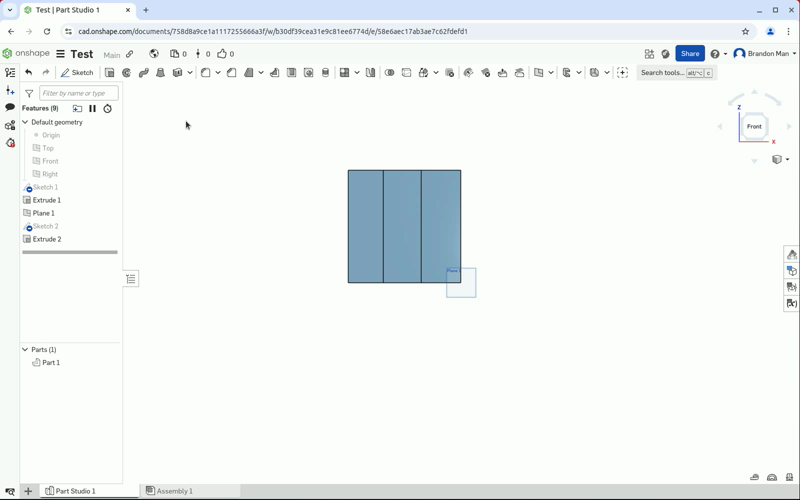
key(shift+h)
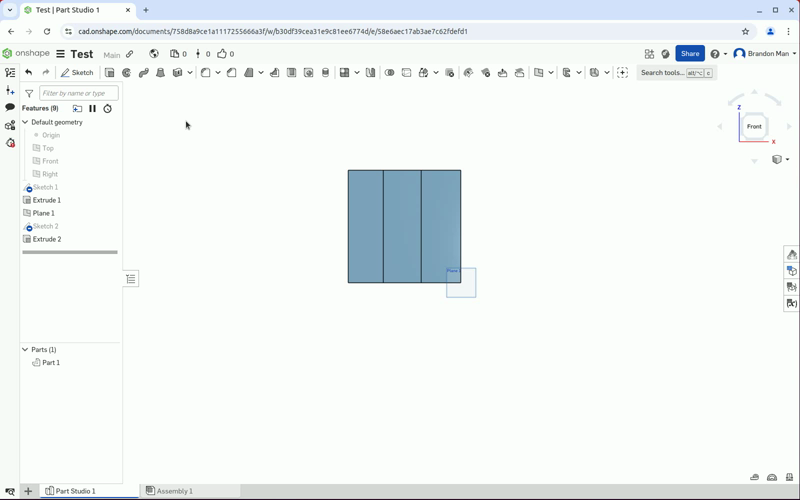
key(shift+h)
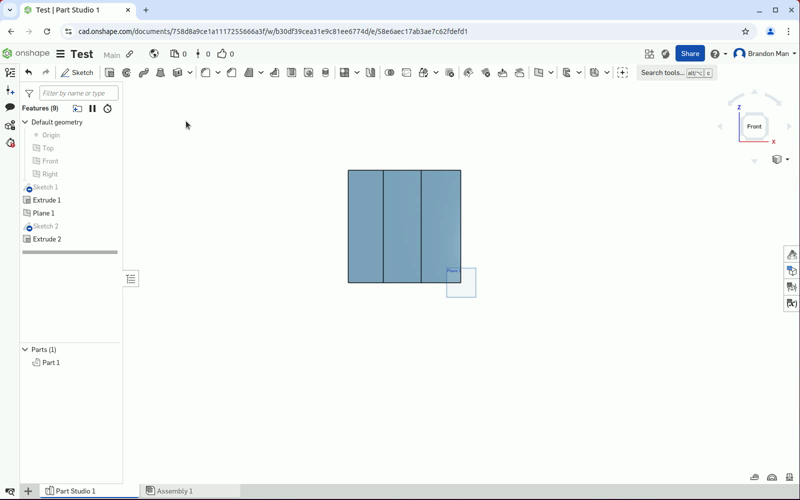
key(shift+7)
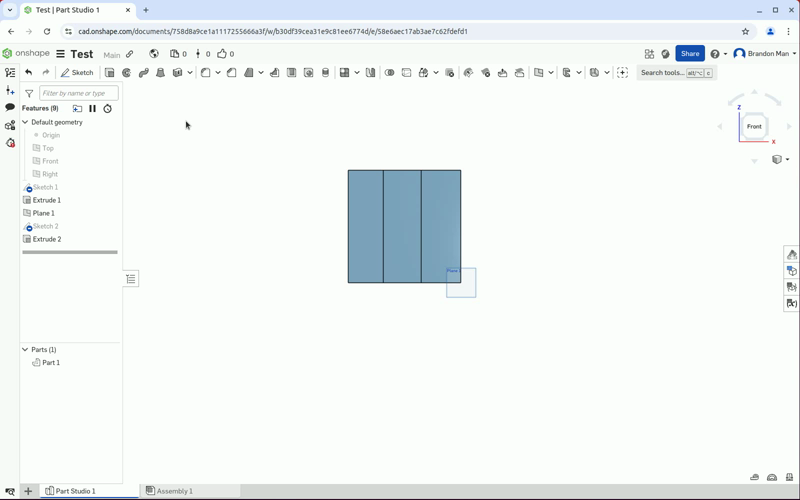
key(left, 2)
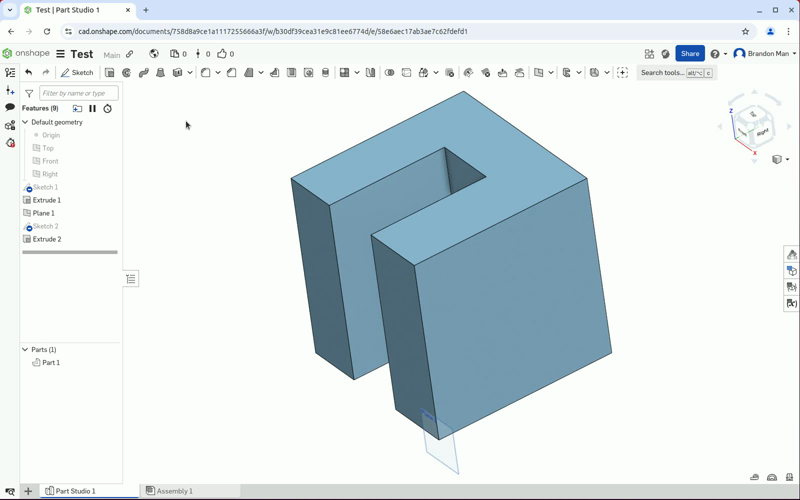
key(down, 2)
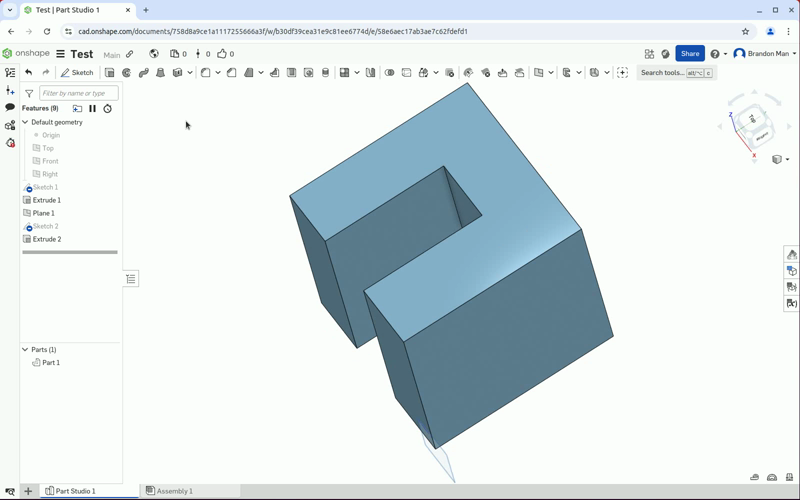
key(up, 2)
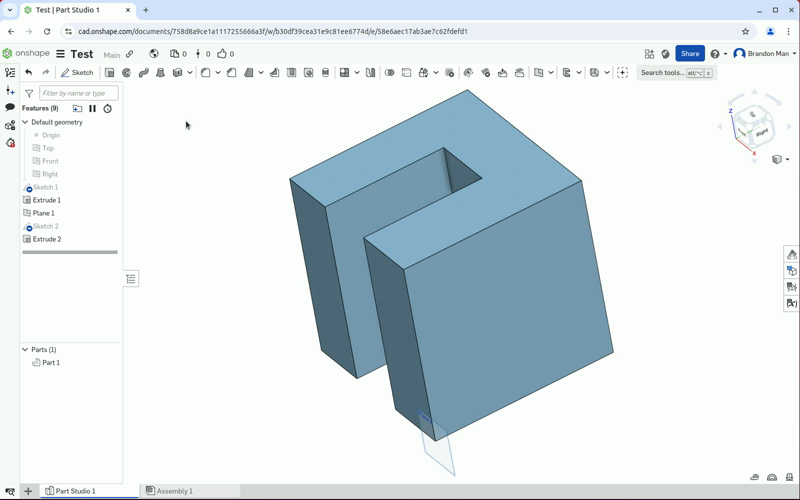
key(right, 2)
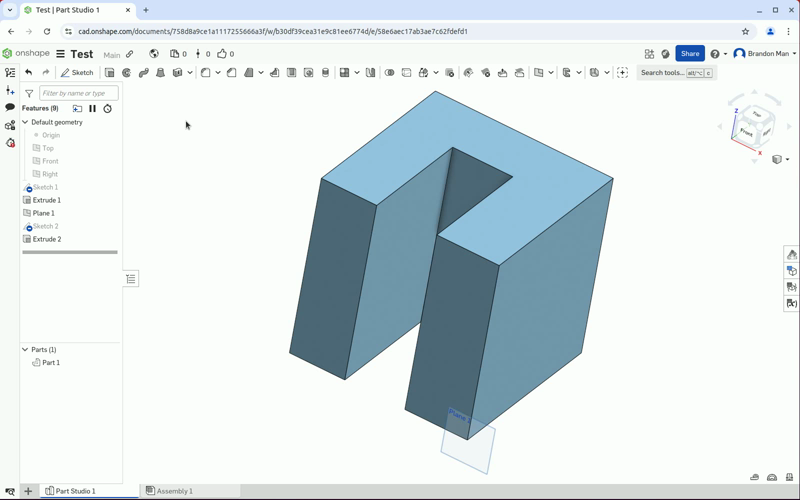
mouse_move(73, 189)
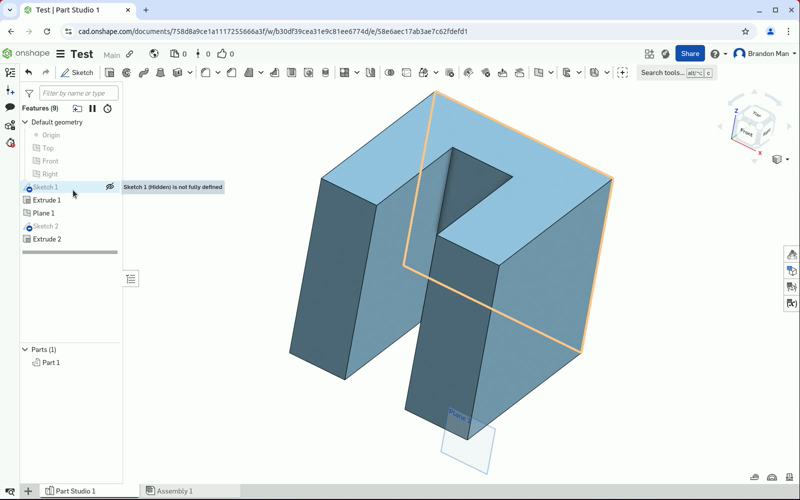
click(73, 189)